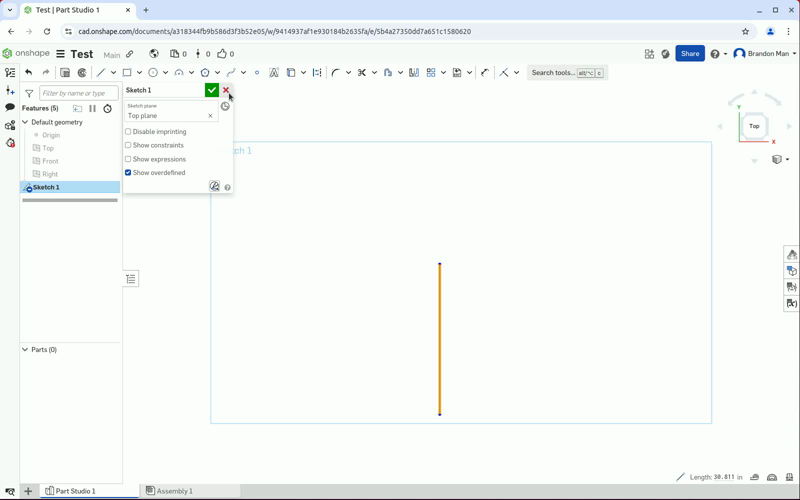
key(shift+h)
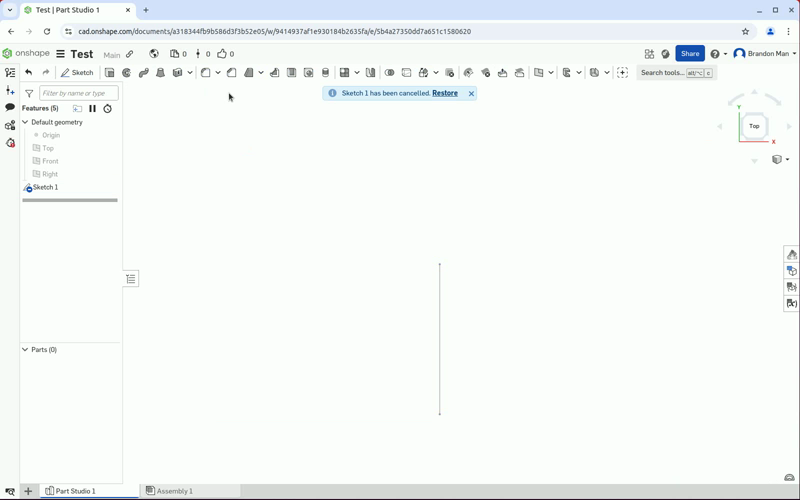
key(shift+s)
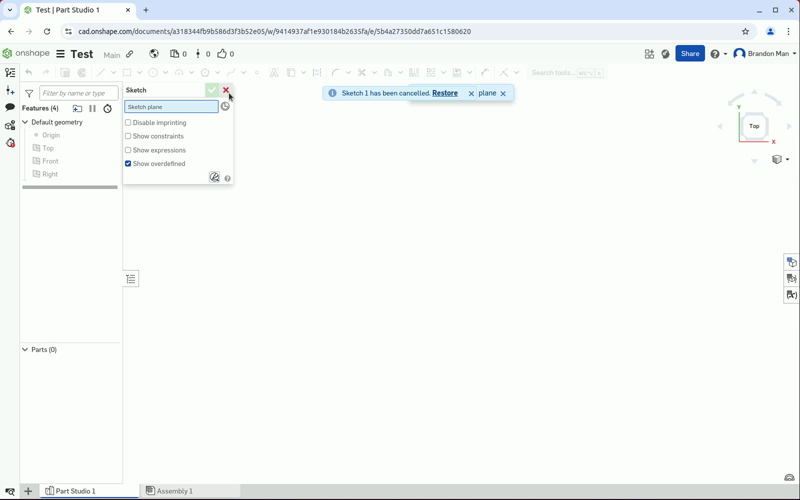
mouse_move(73, 150)
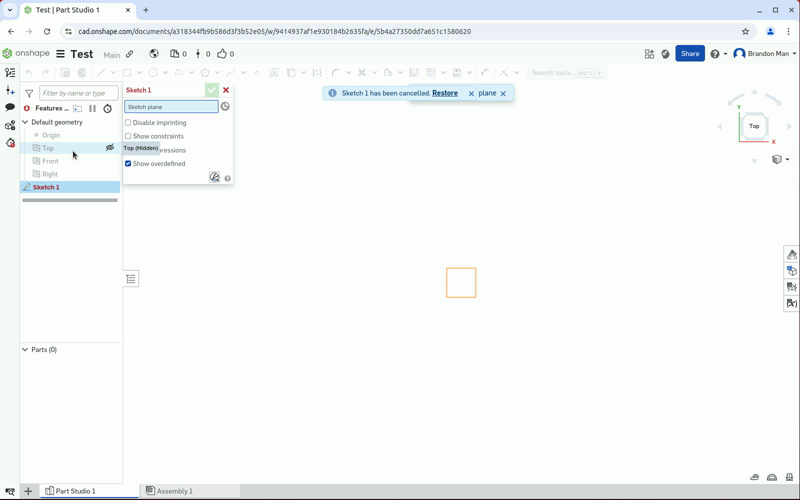
click(73, 150)
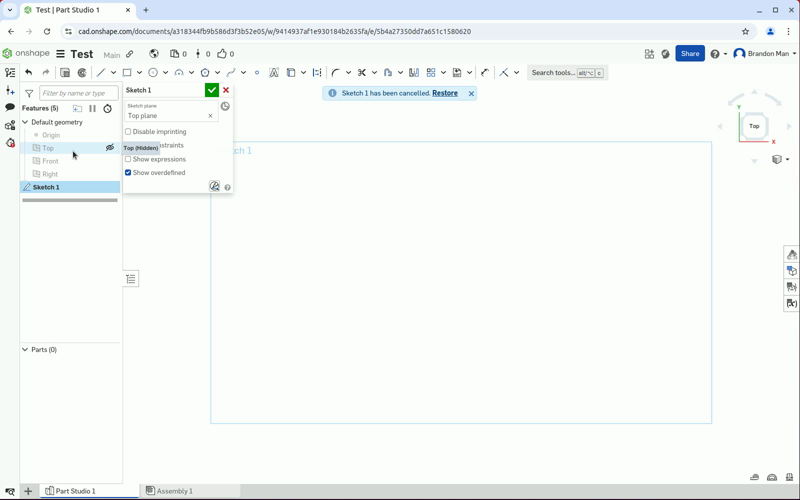
mouse_move(73, 352)
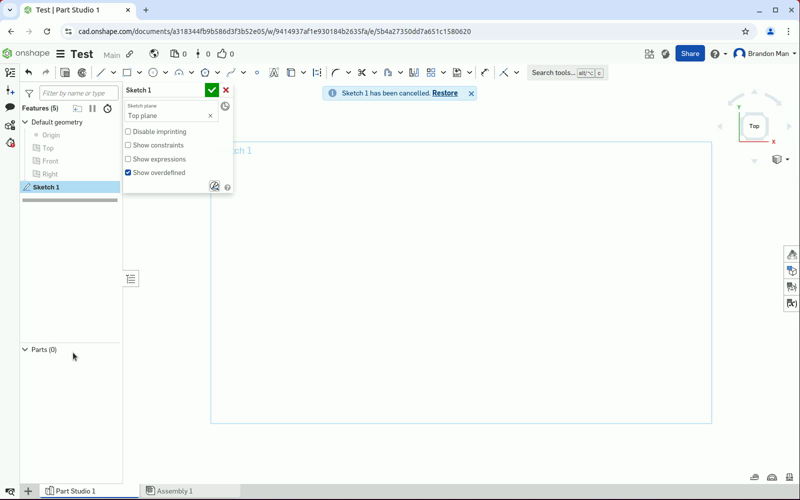
key(y)
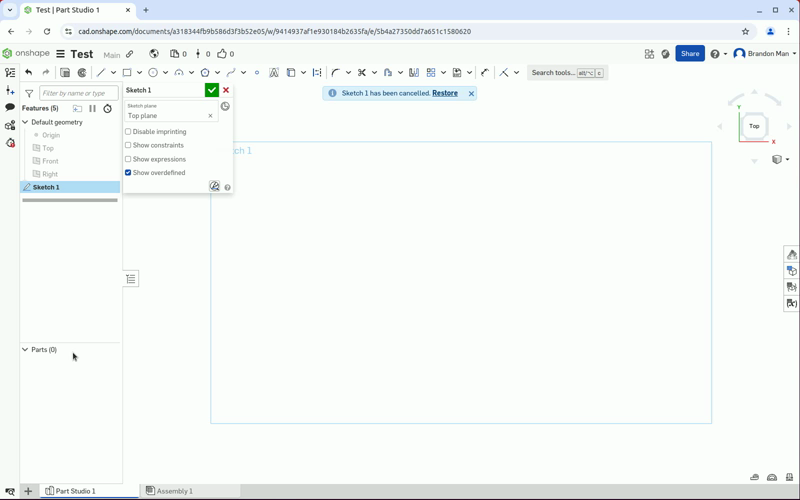
key(l)
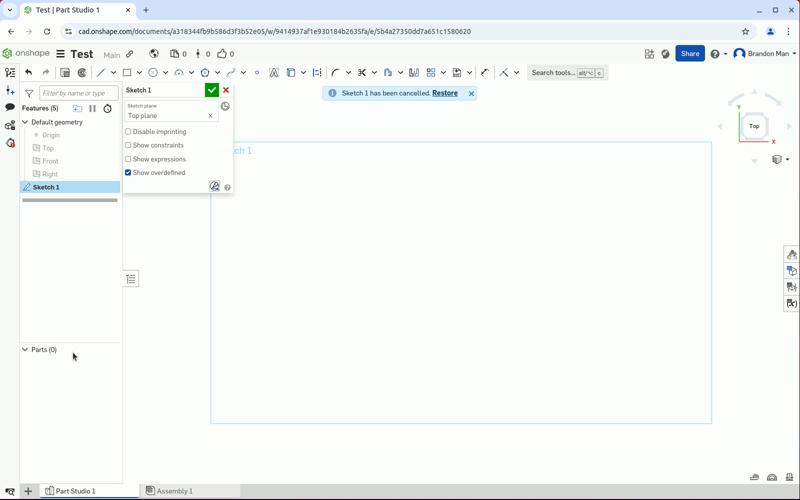
key_down(shift)
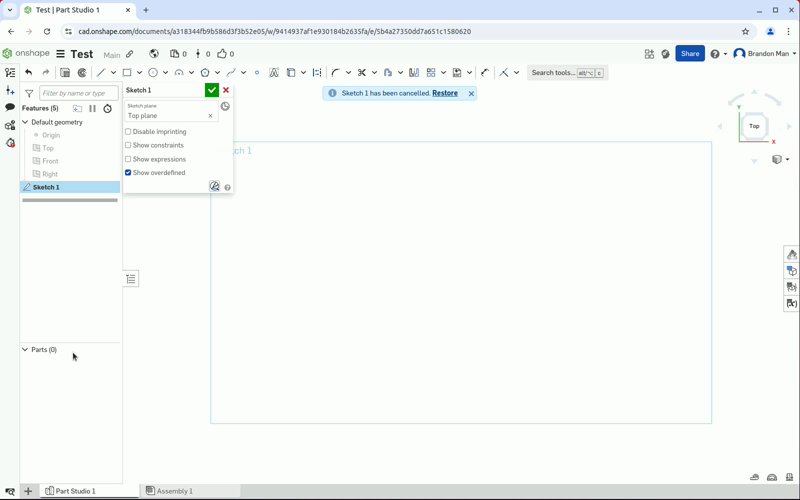
mouse_move(348, 342)
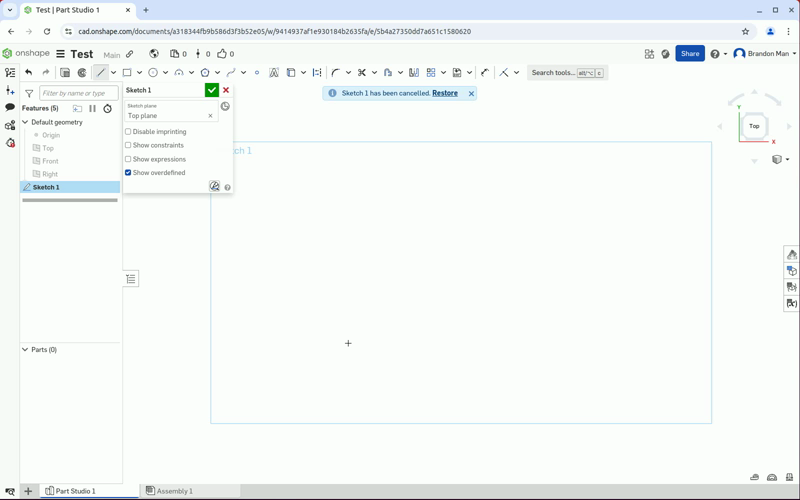
click(348, 342)
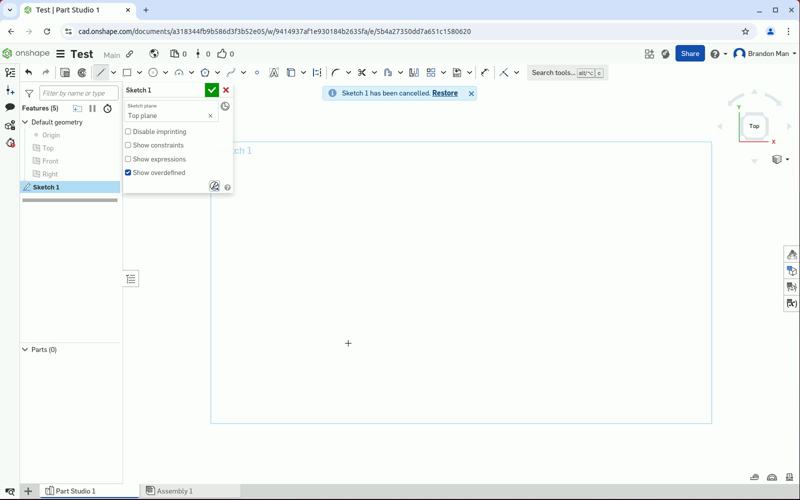
key_up(shift)
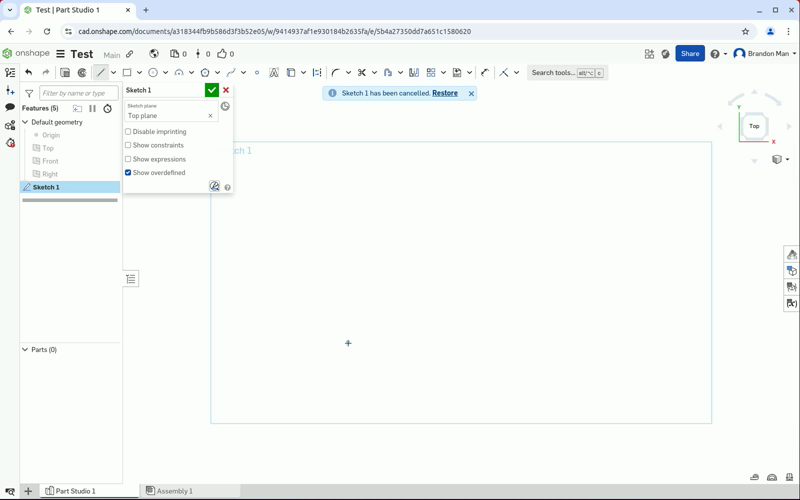
key_down(shift)
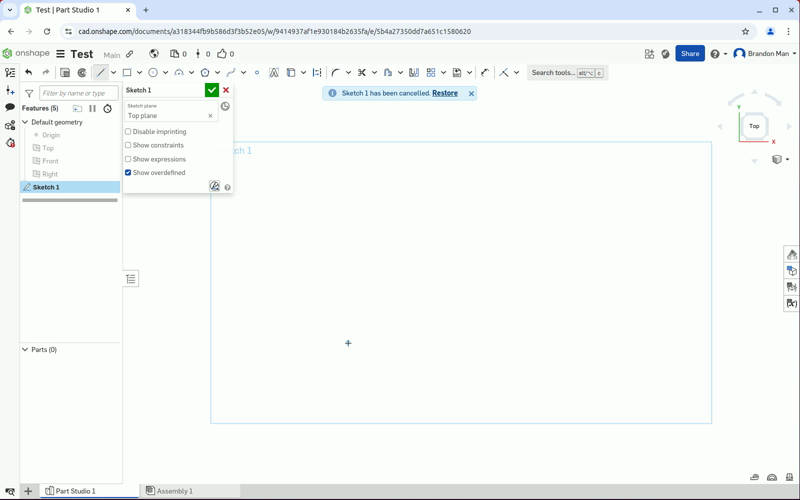
mouse_move(460, 342)
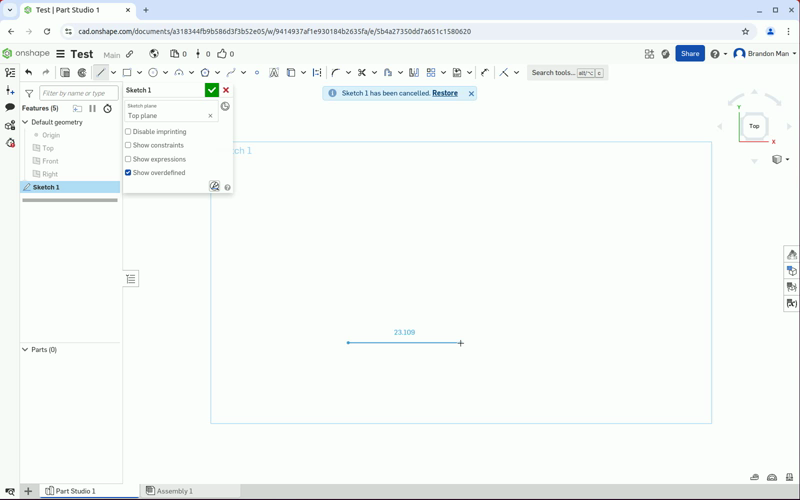
click(460, 342)
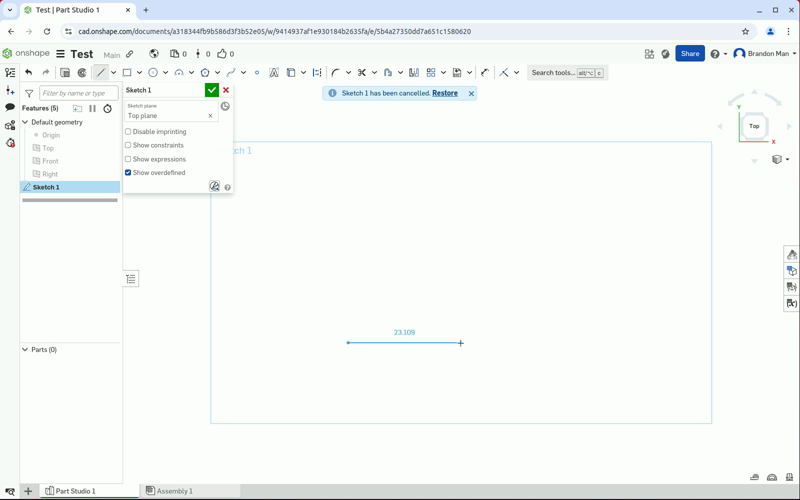
key_up(shift)
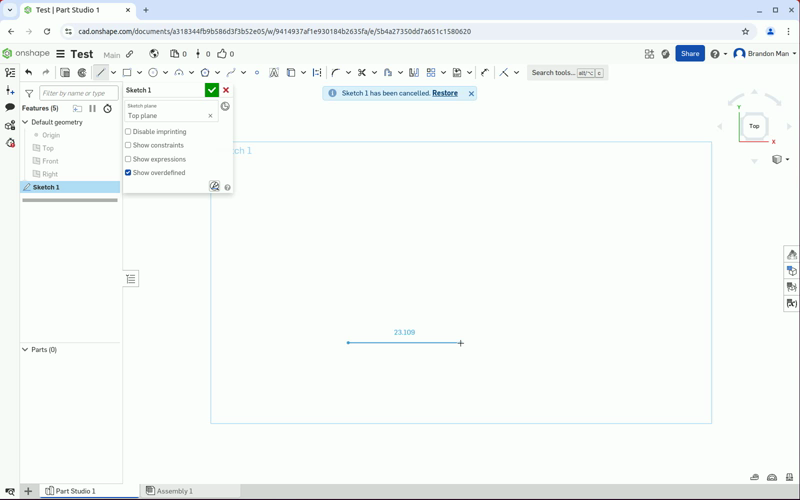
key_down(shift)
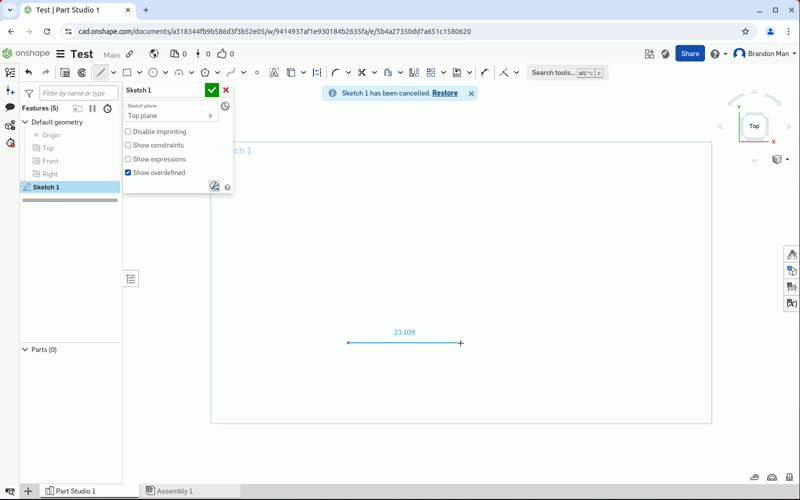
mouse_move(460, 272)
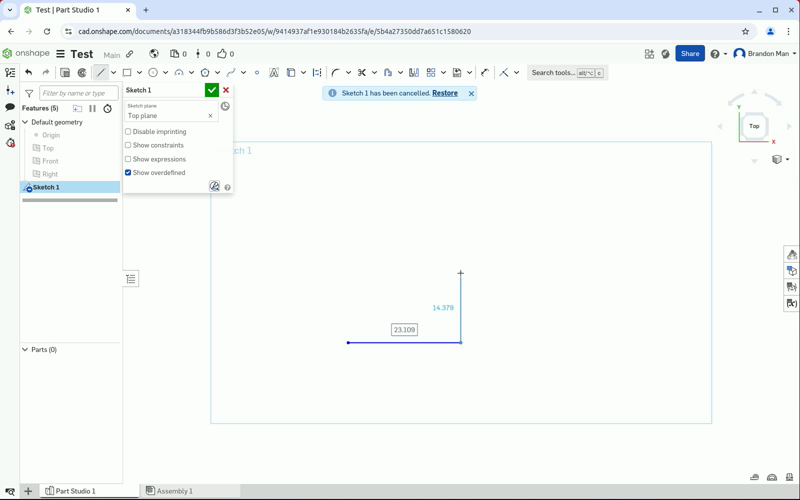
click(460, 272)
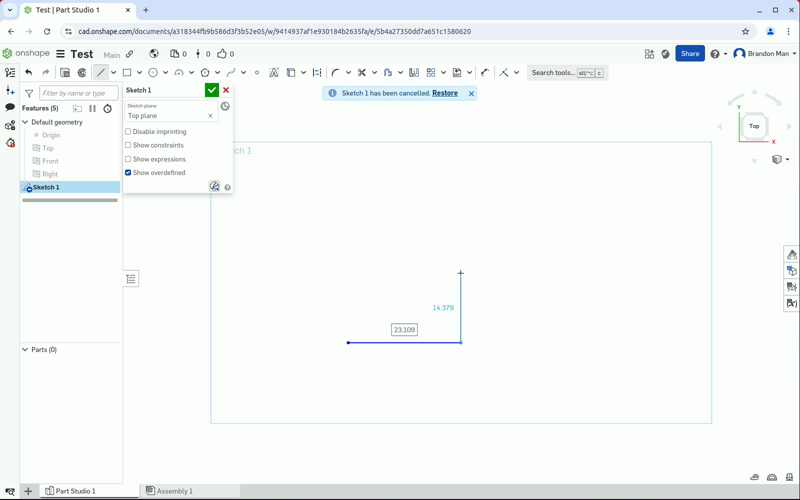
key_up(shift)
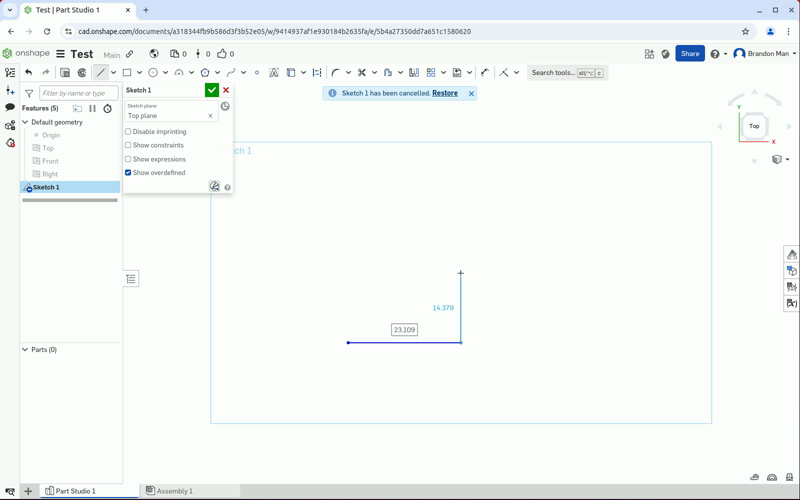
key_down(shift)
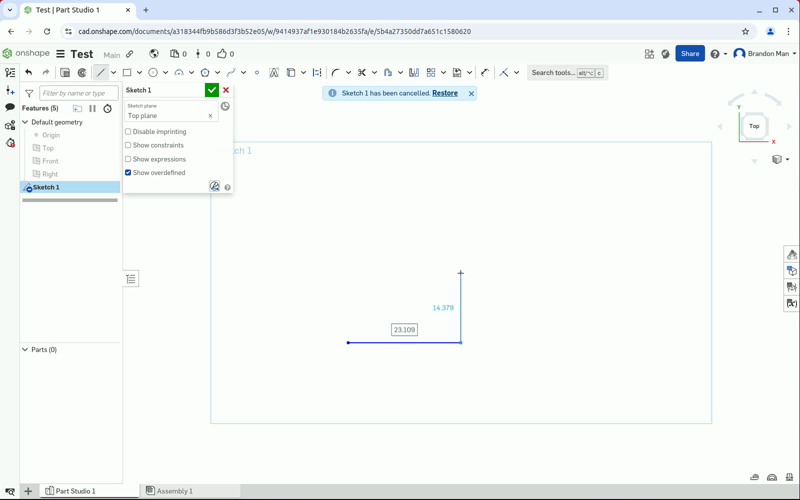
mouse_move(490, 272)
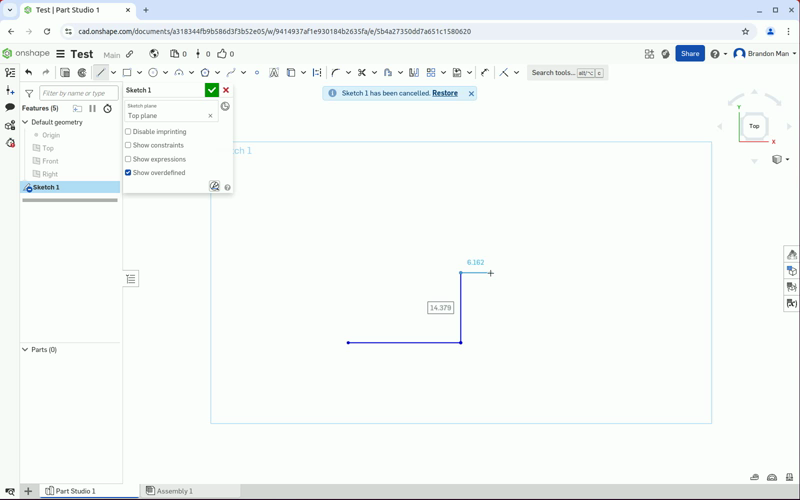
mouse_move(429, 238)
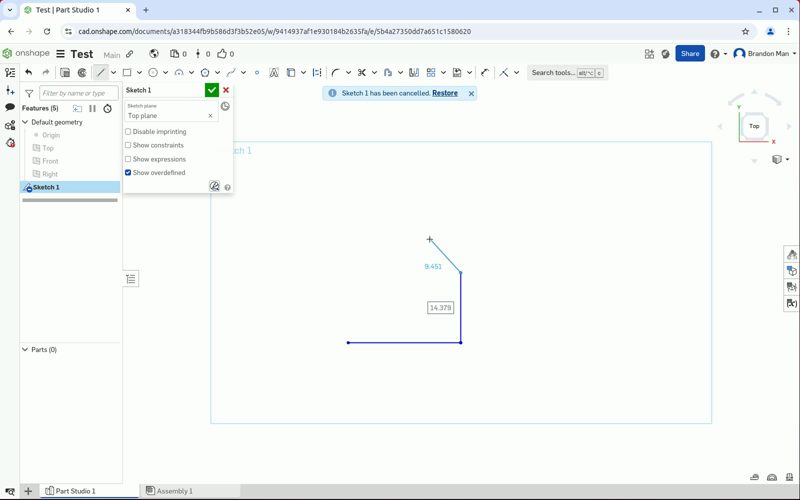
click(429, 238)
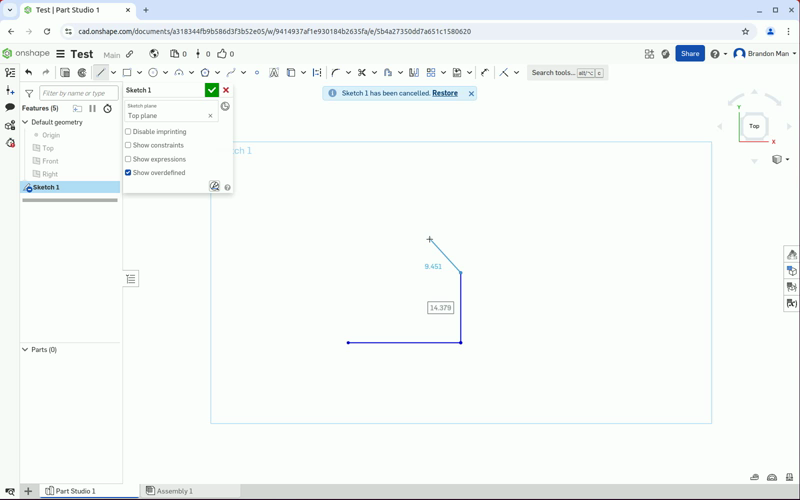
key_up(shift)
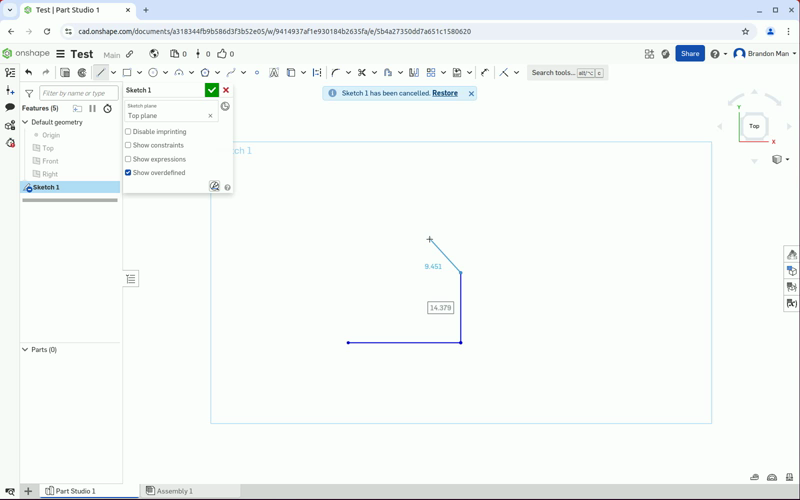
key_down(shift)
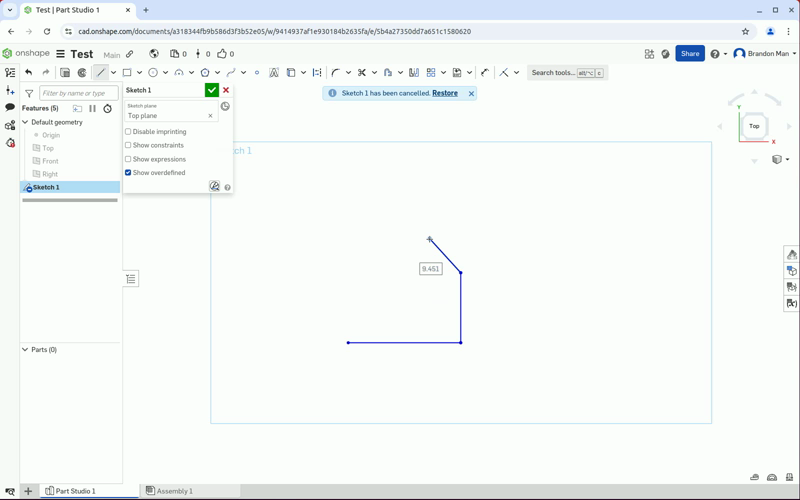
mouse_move(348, 238)
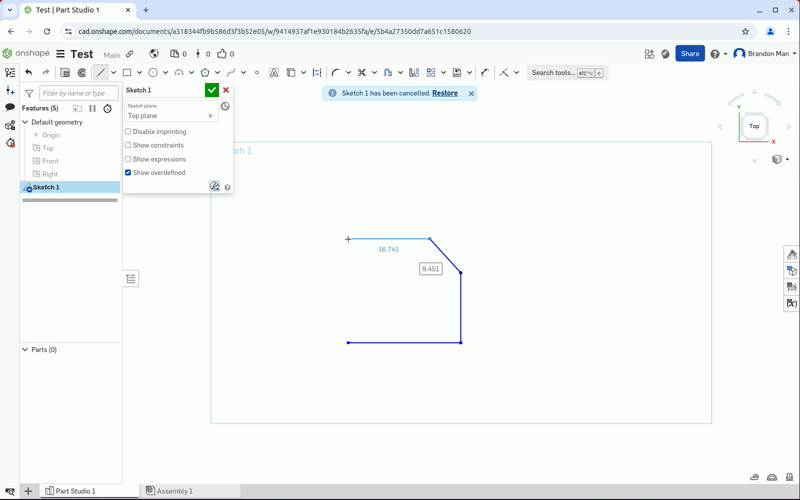
click(348, 238)
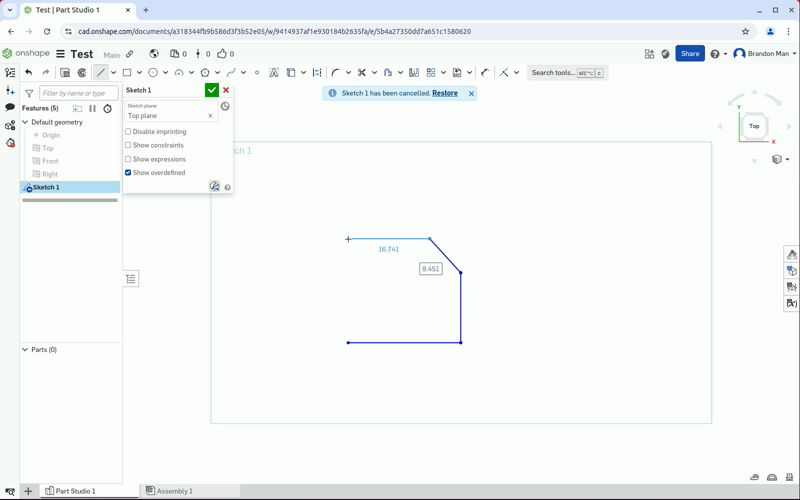
key_up(shift)
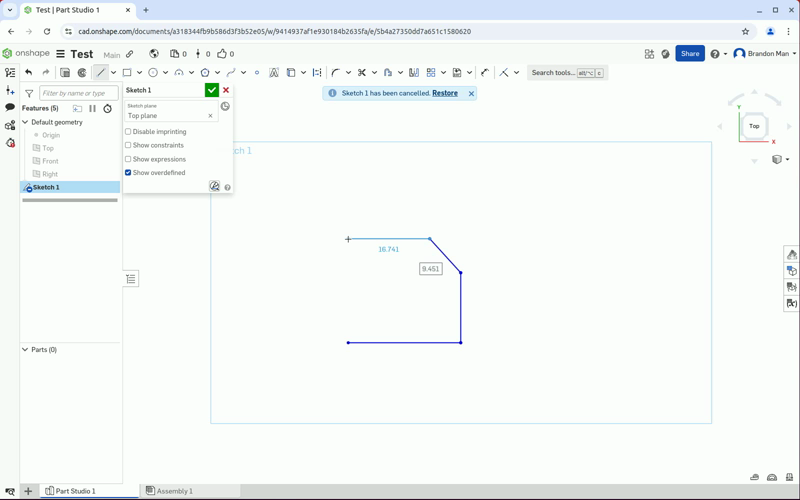
key_down(shift)
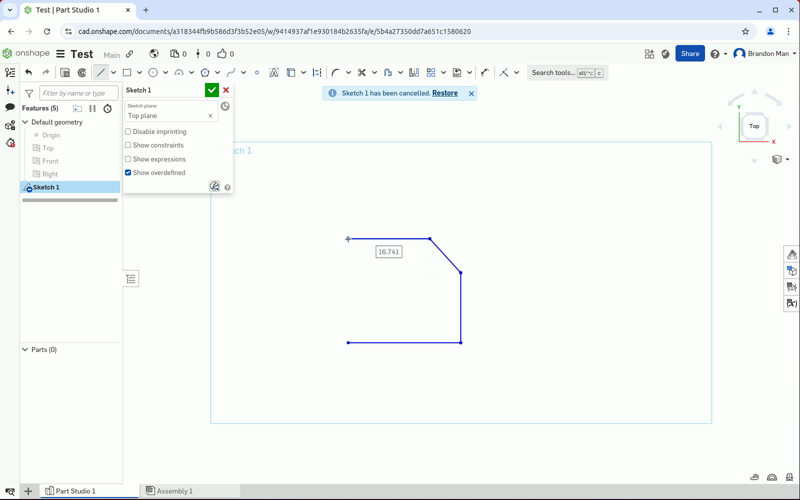
mouse_move(348, 342)
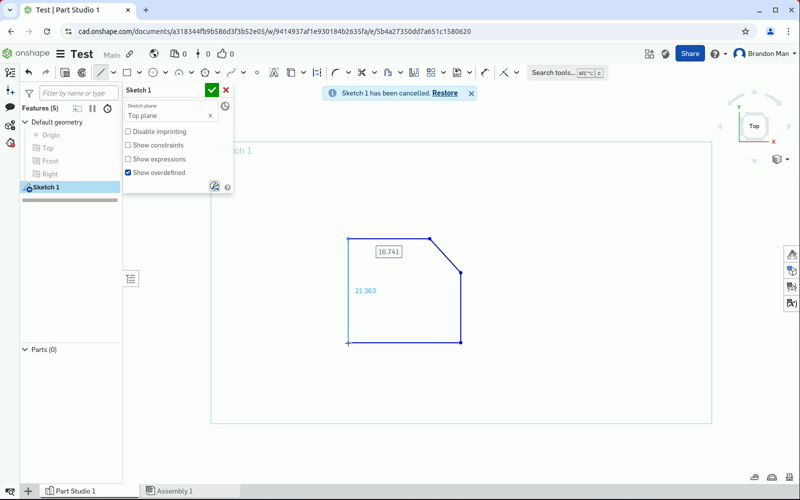
key_up(shift)
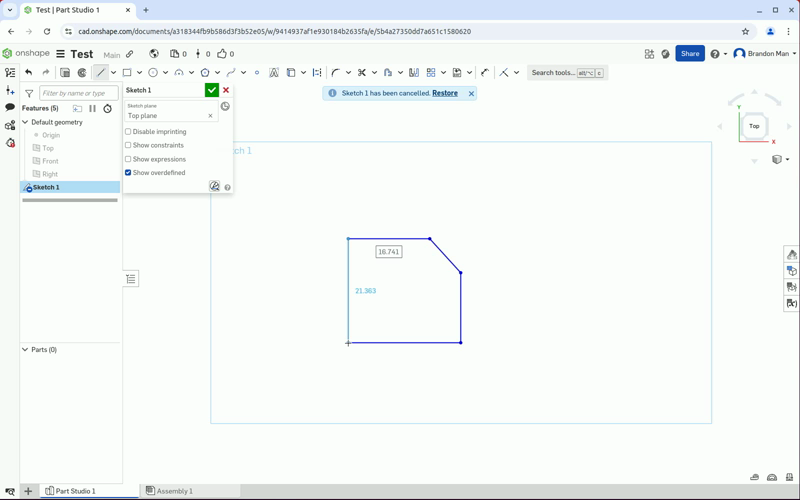
click(348, 342)
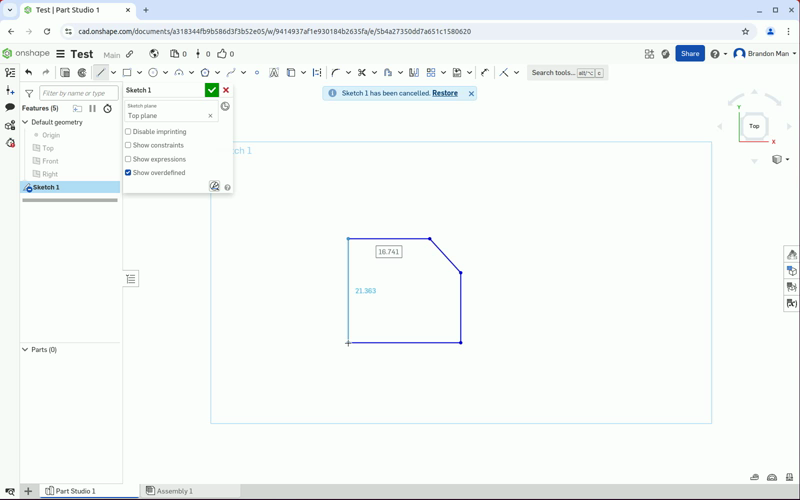
key(esc)
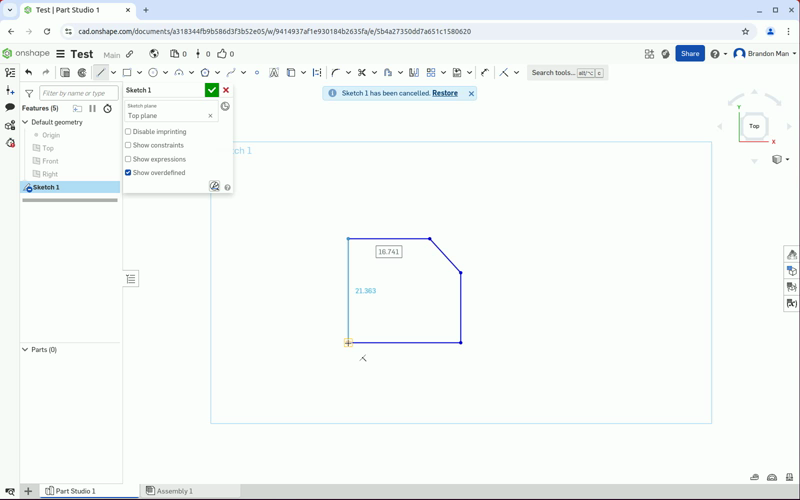
mouse_move(374, 321)
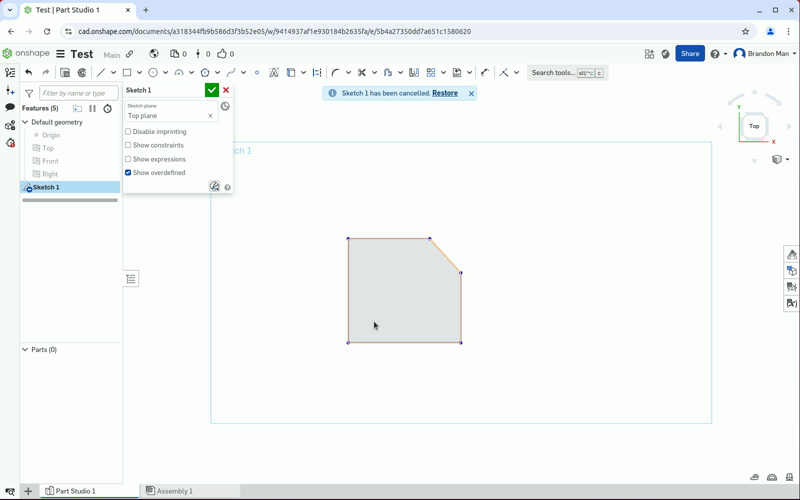
click(374, 321)
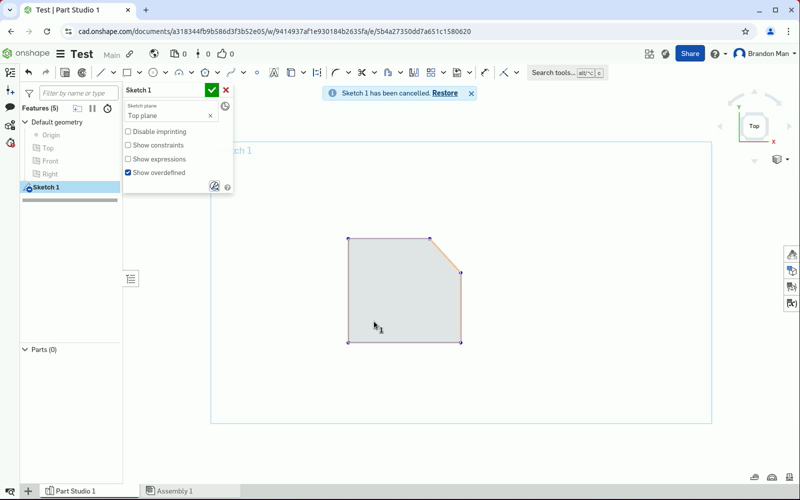
mouse_move(73, 352)
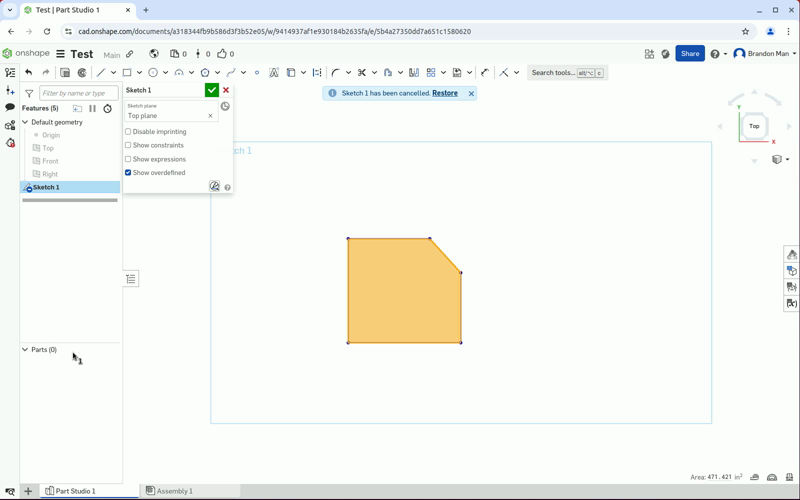
key(shift+y)
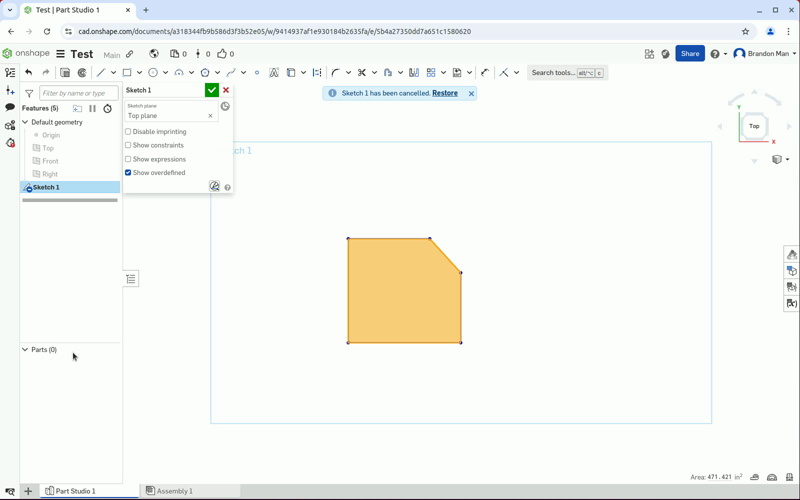
key(shift+e)
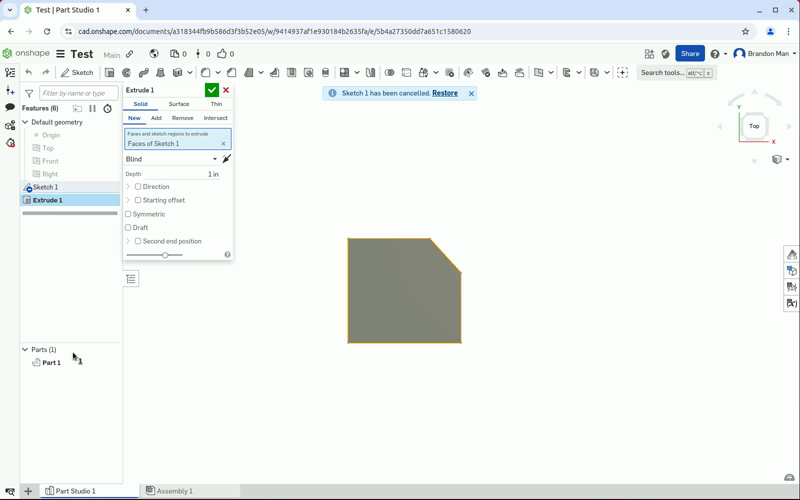
mouse_move(143, 106)
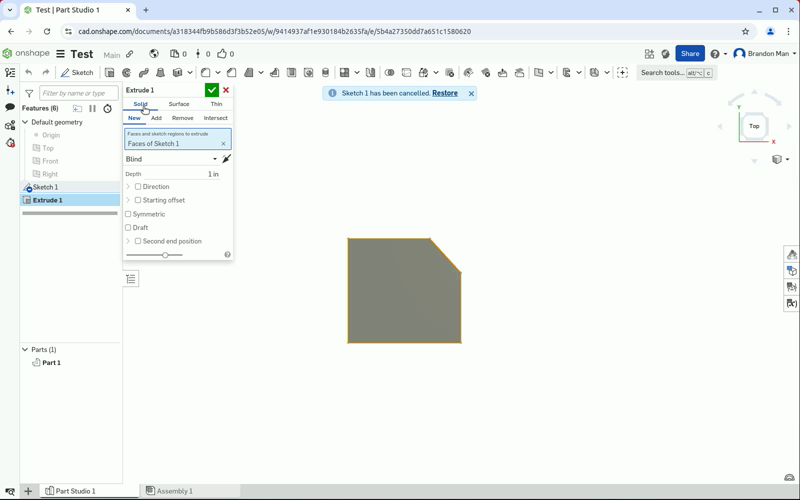
click(143, 106)
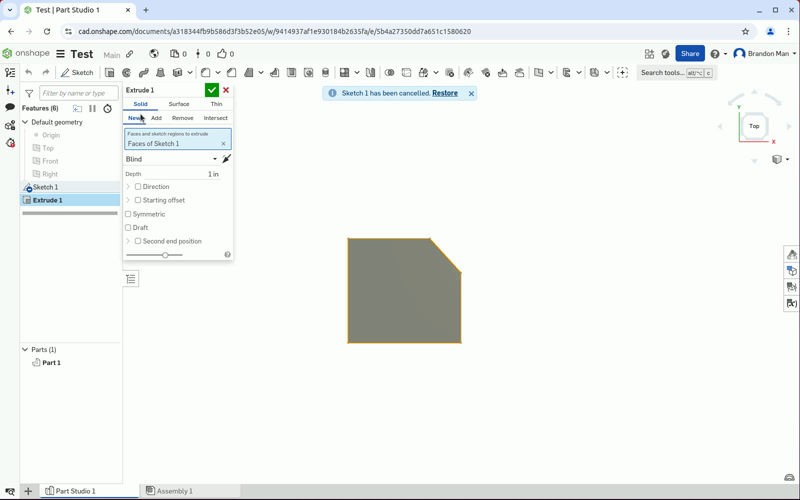
mouse_move(137, 120)
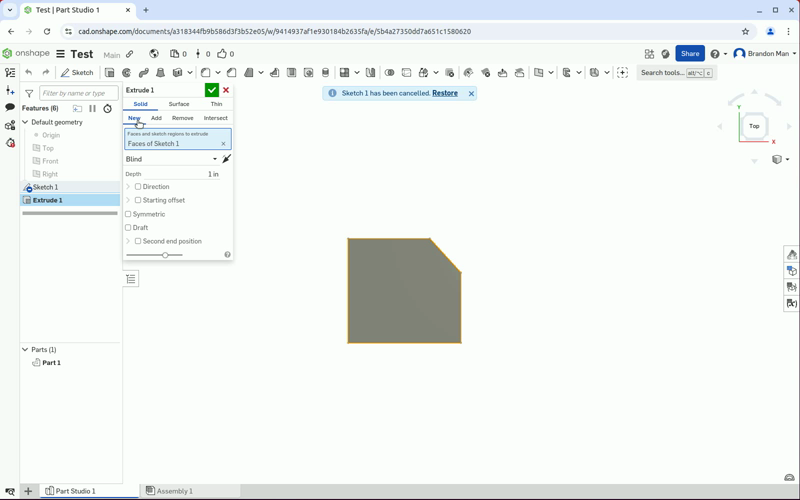
click(137, 120)
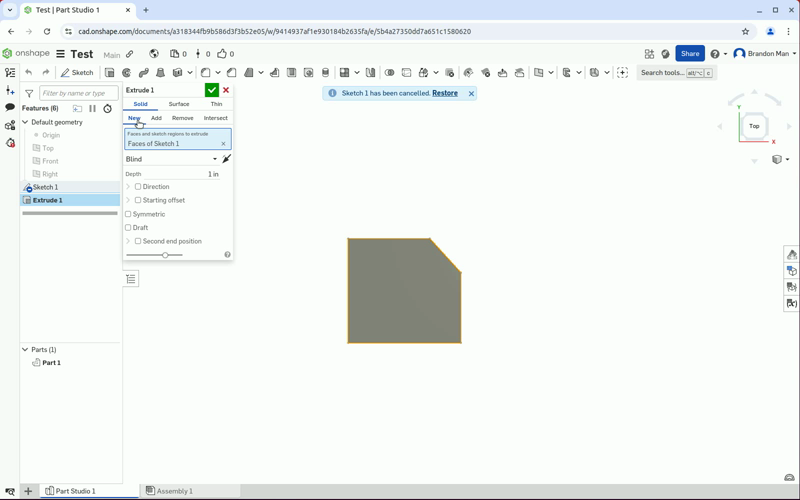
key(tab, 4)
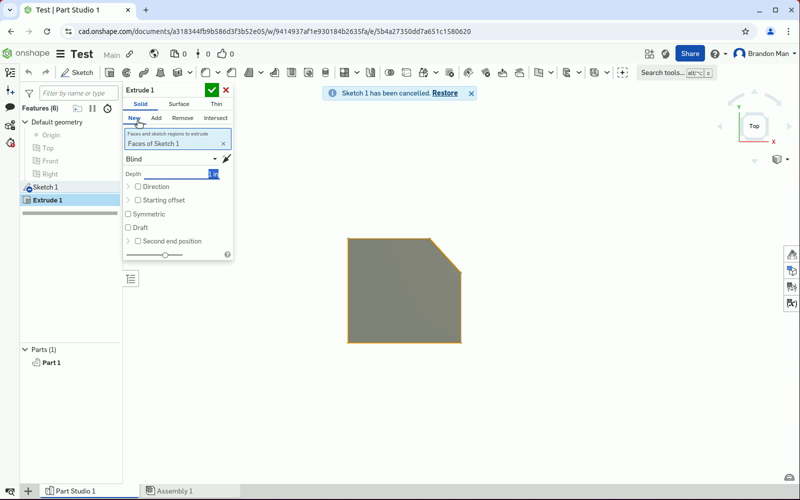
text(0.241)
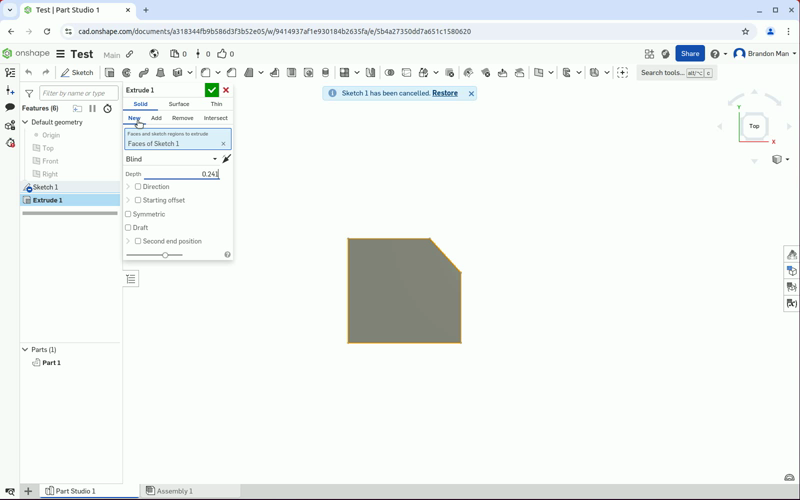
key(enter)
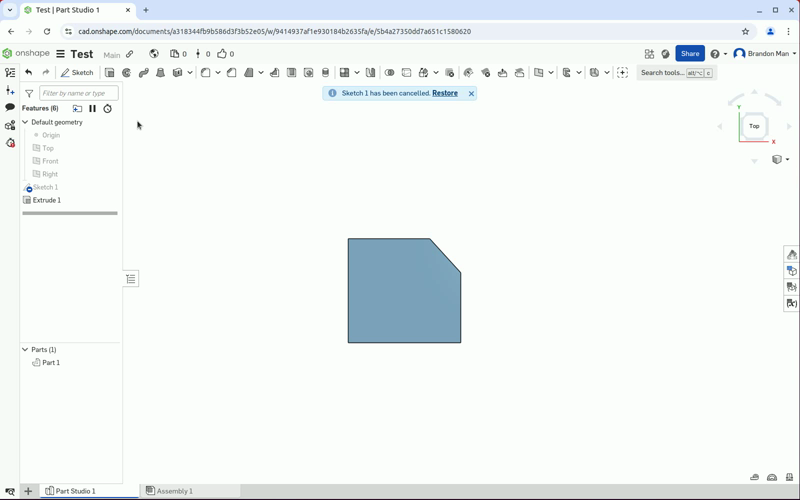
key(shift+h)
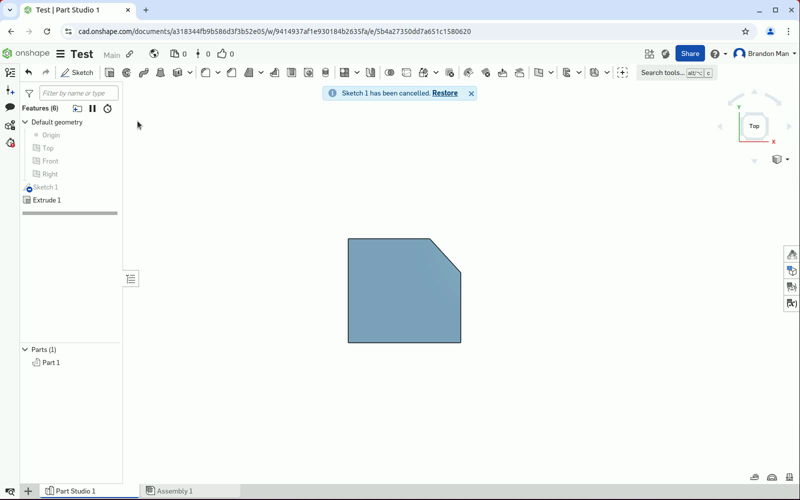
key(shift+h)
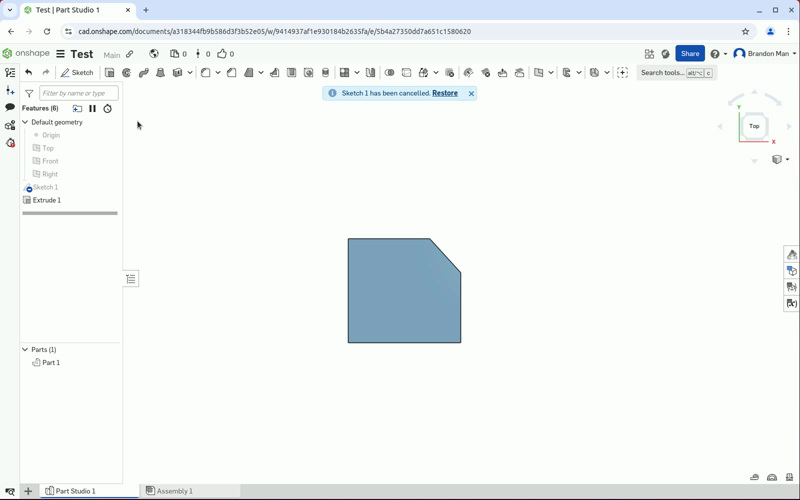
mouse_move(73, 189)
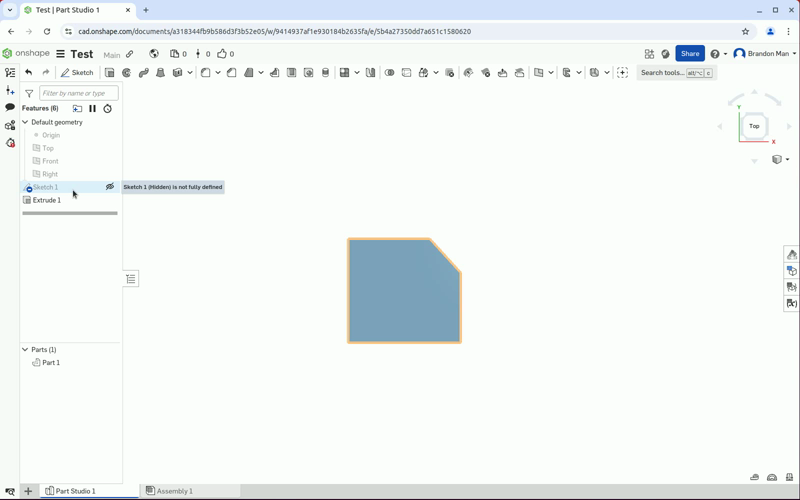
click(73, 189)
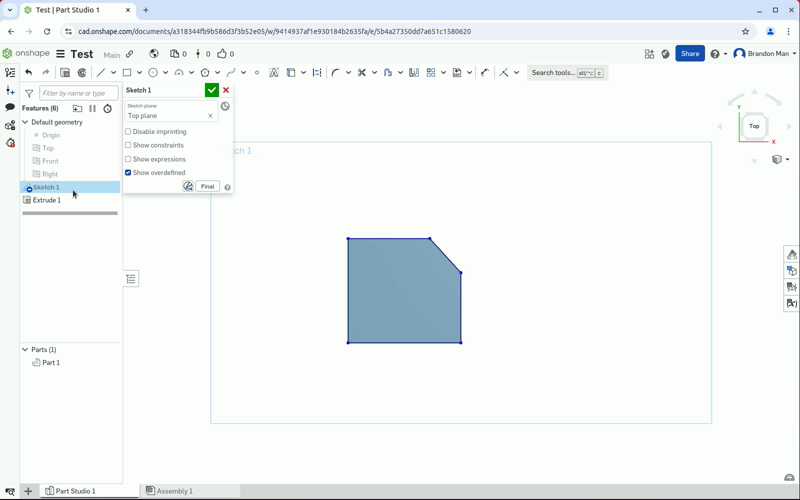
mouse_move(229, 92)
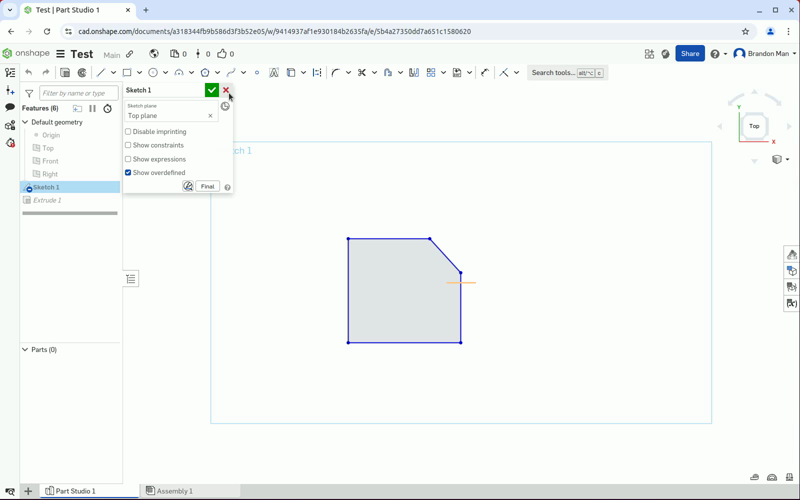
click(229, 92)
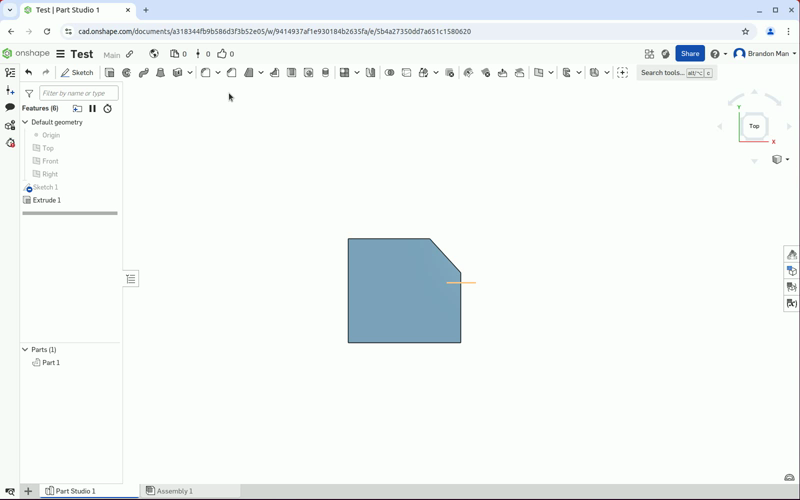
mouse_move(541, 75)
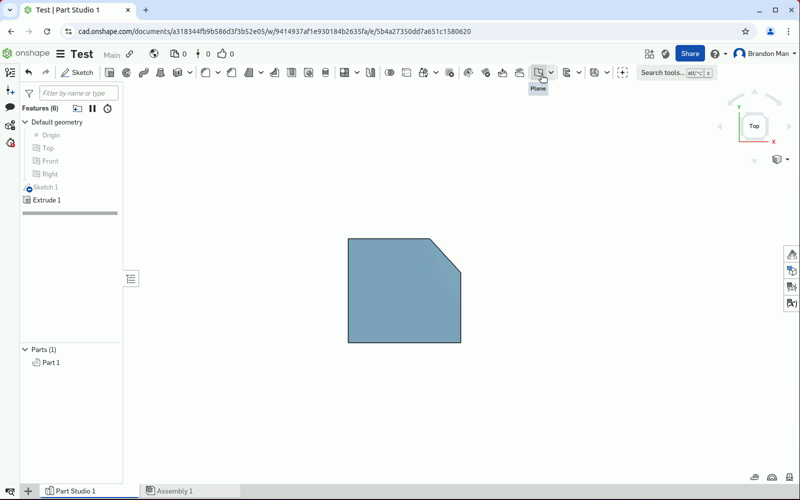
click(541, 75)
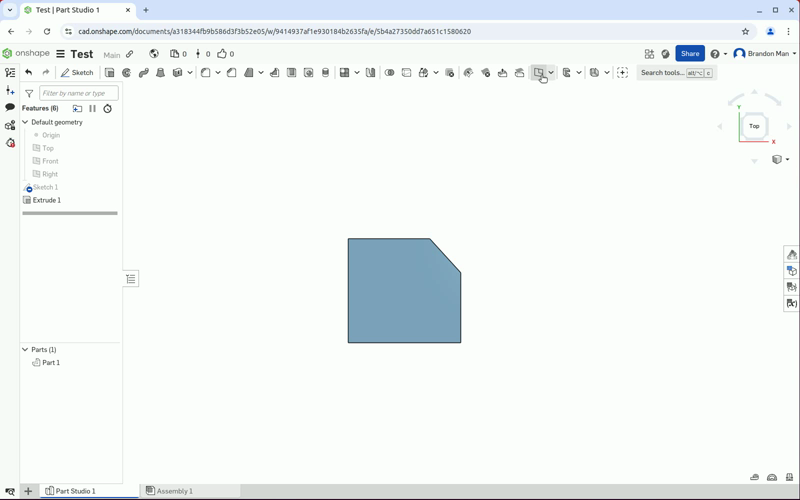
mouse_move(73, 150)
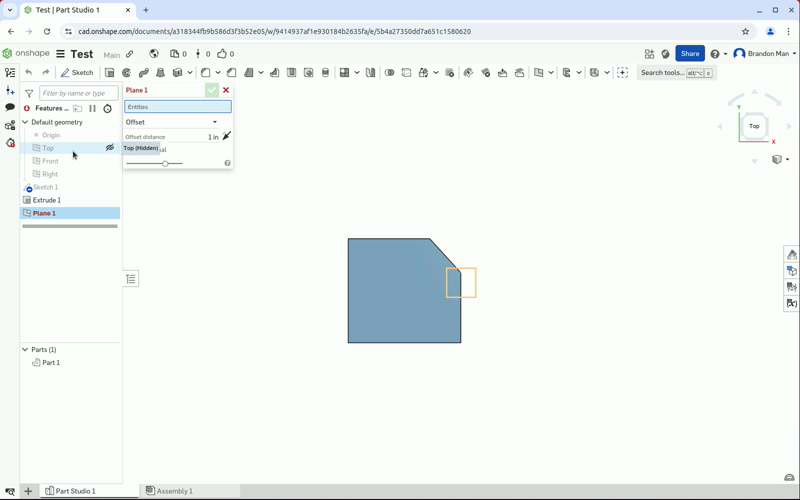
click(73, 150)
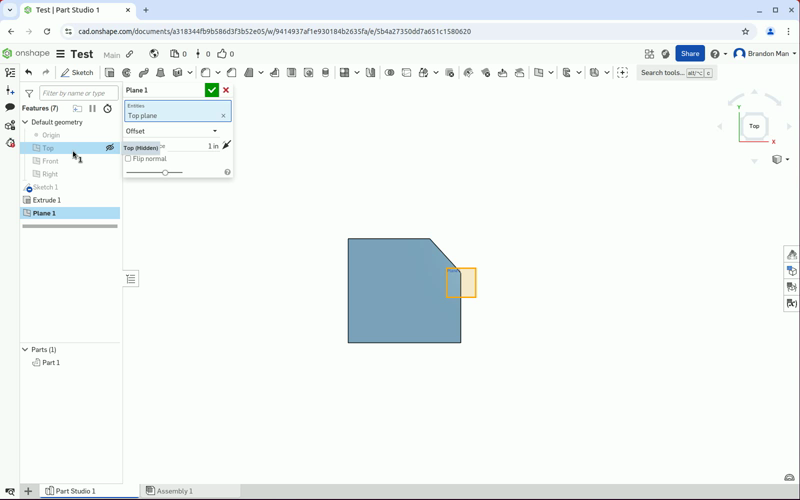
key(tab, 2)
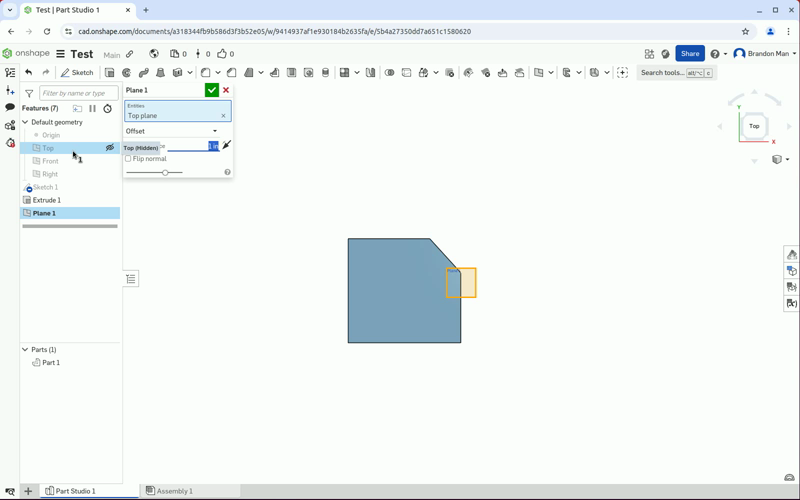
text(0.246)
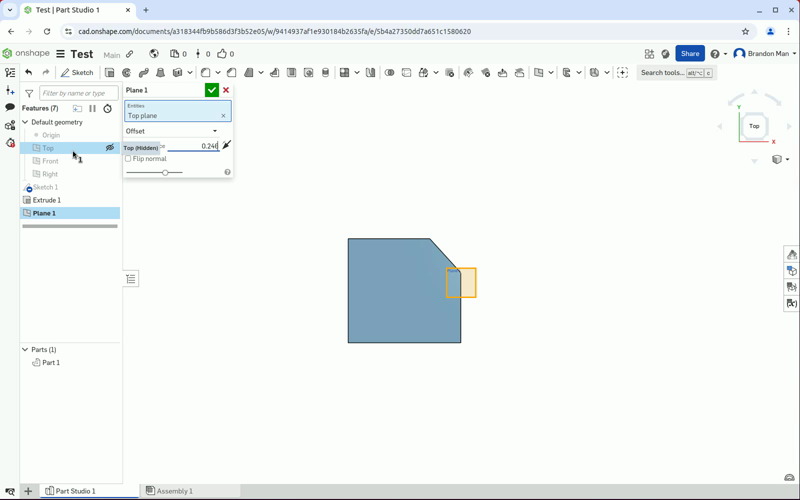
key(enter, 2)
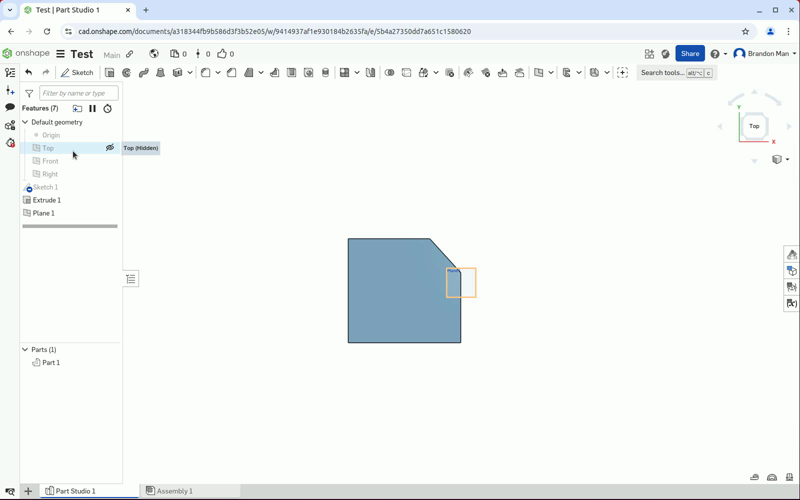
key(shift+s)
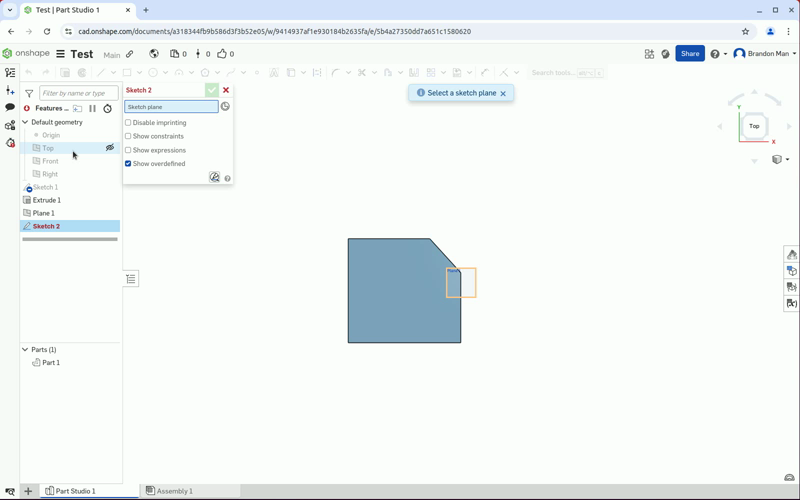
mouse_move(73, 215)
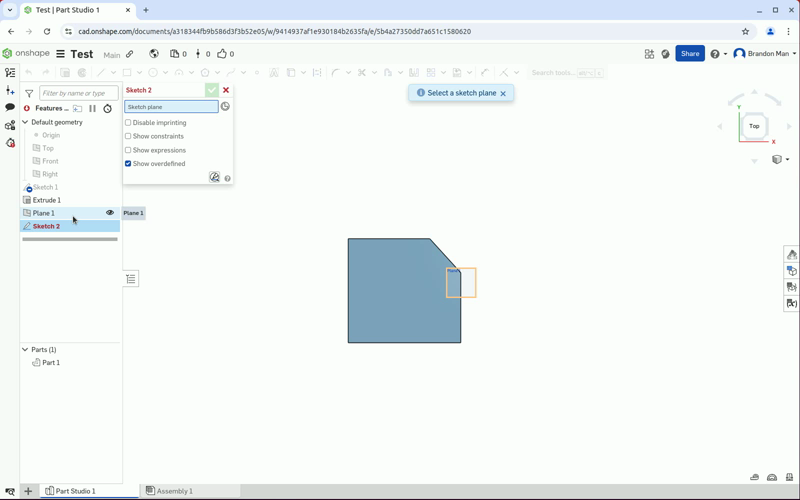
click(73, 215)
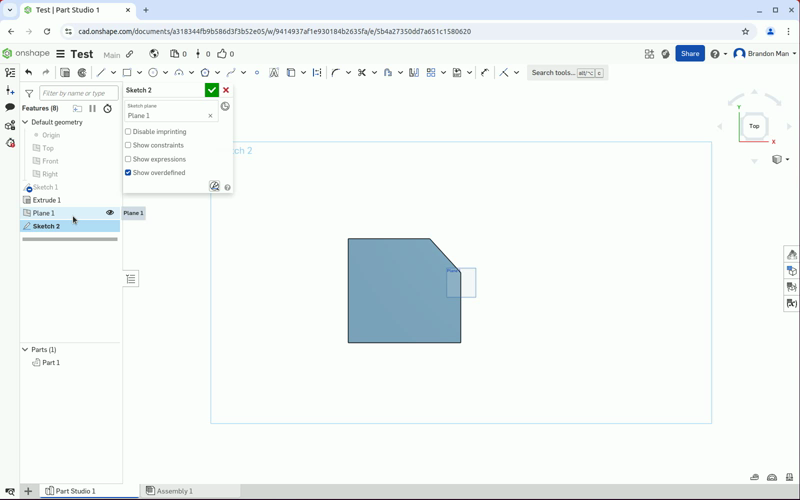
mouse_move(73, 352)
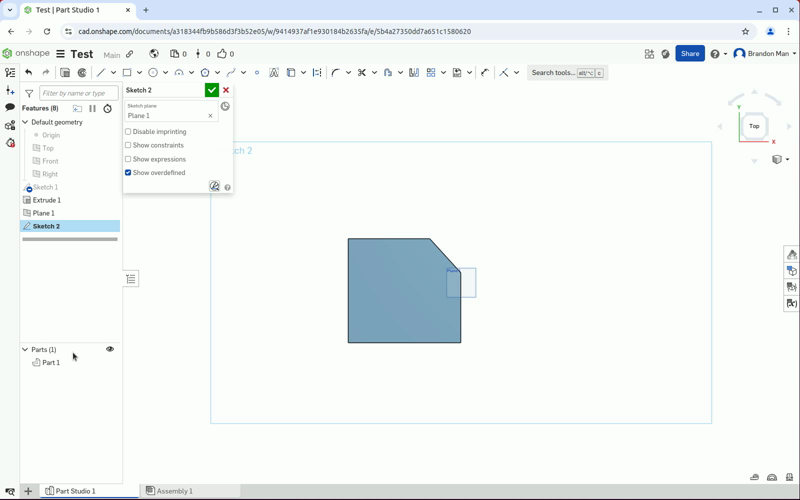
key(y)
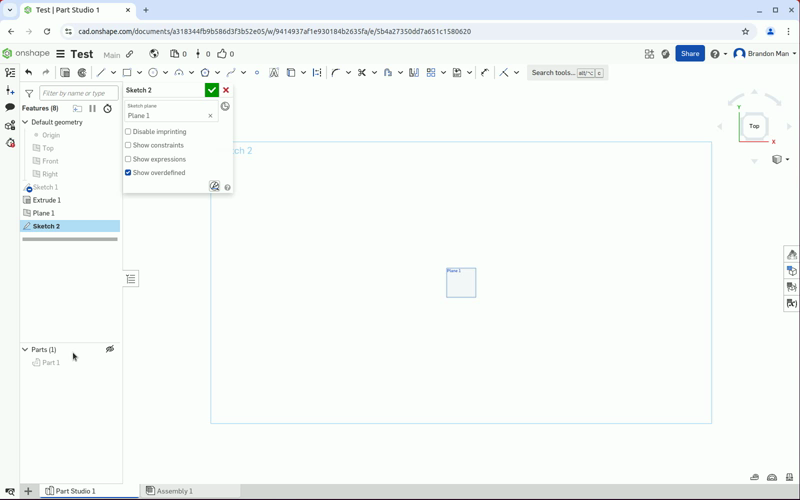
key(c)
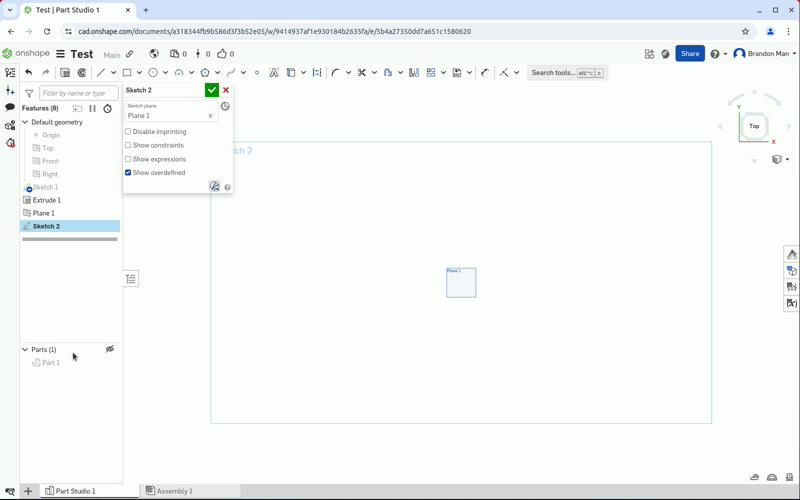
key_down(shift)
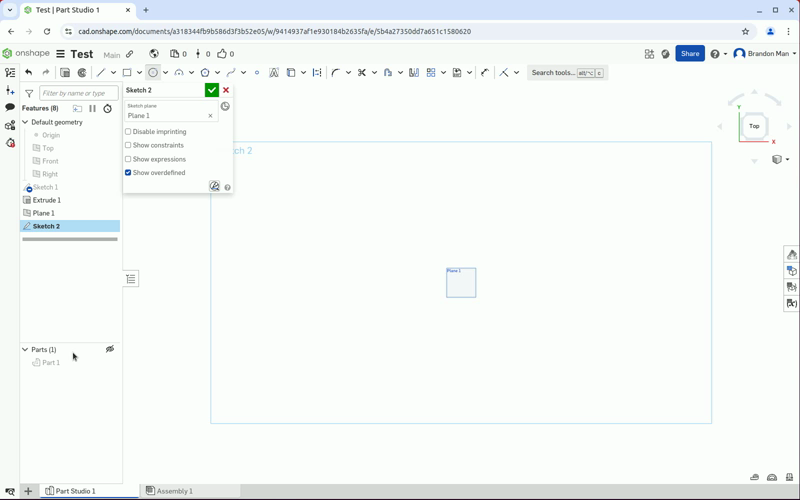
mouse_move(446, 315)
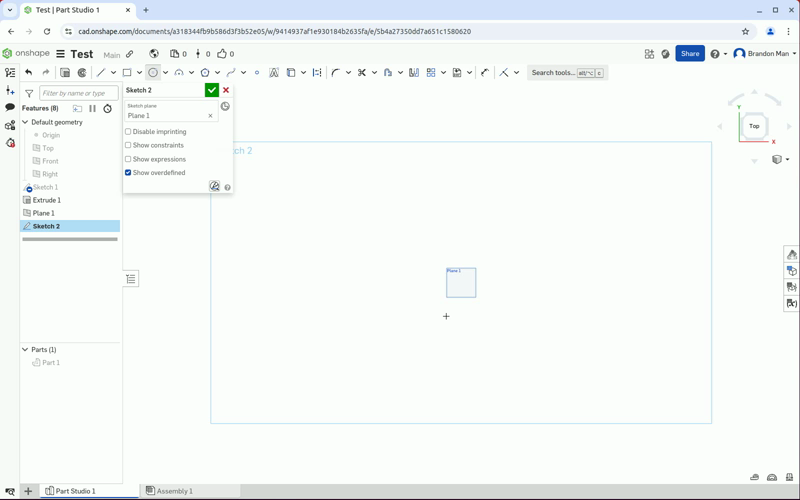
click(446, 315)
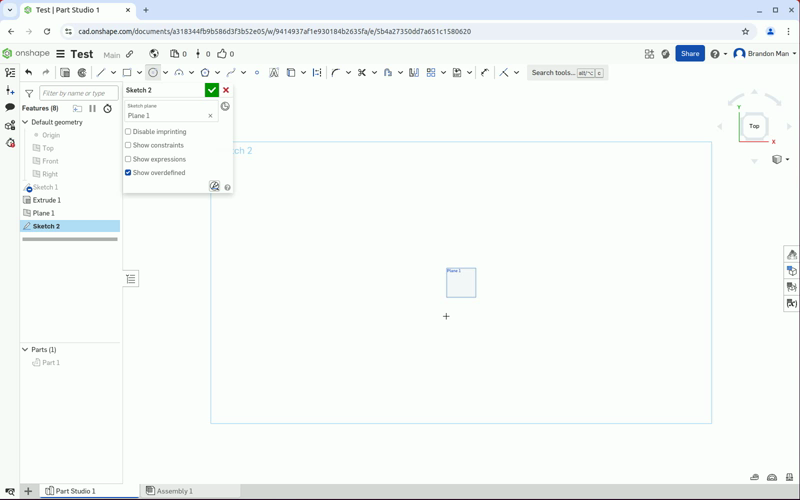
key_up(shift)
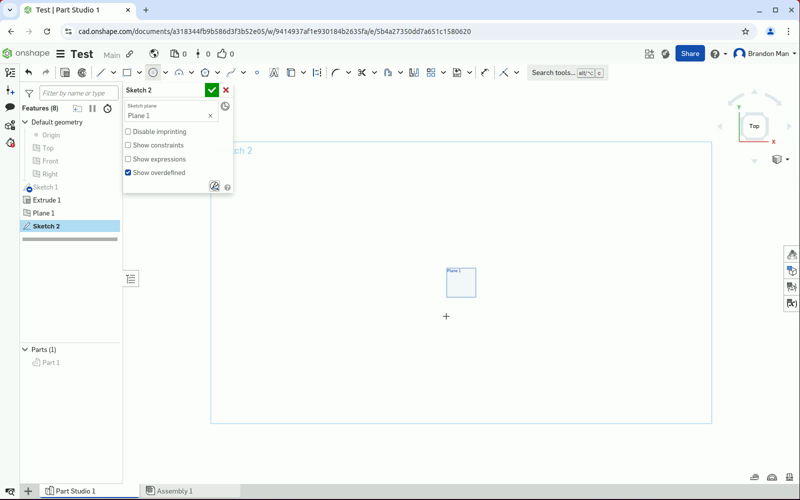
mouse_move(449, 315)
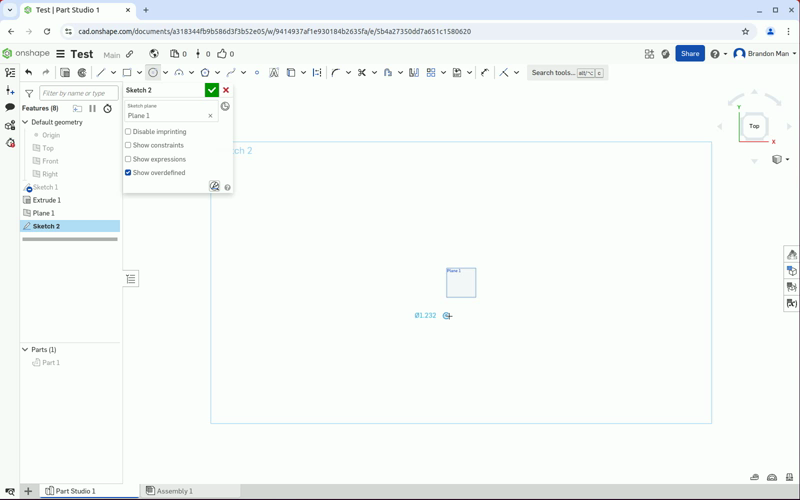
click(449, 315)
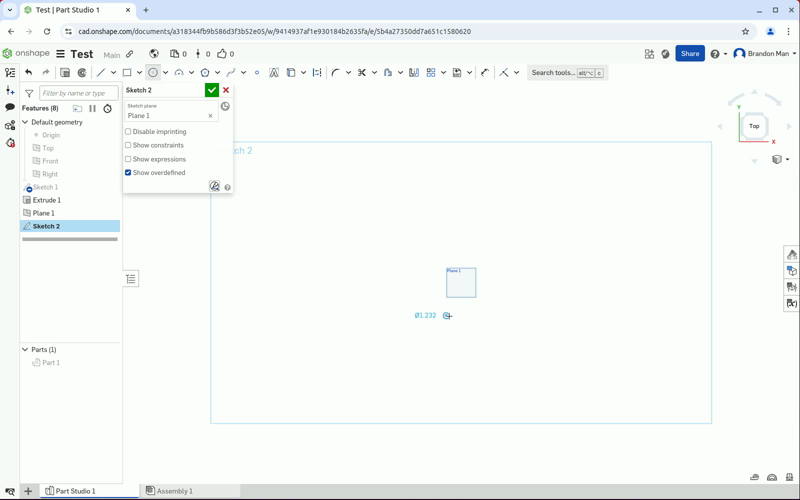
key(esc)
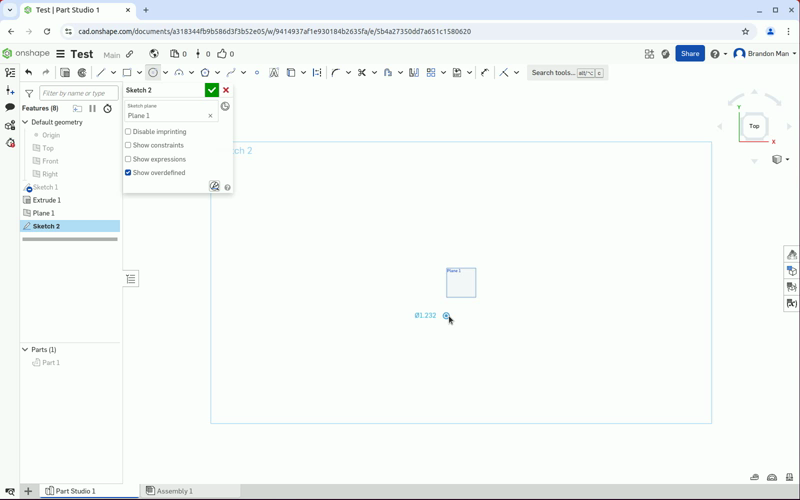
mouse_move(445, 317)
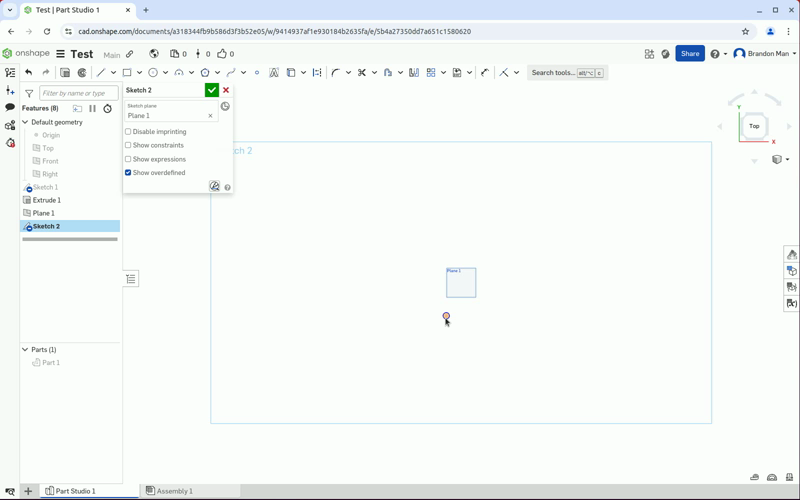
scroll(6)
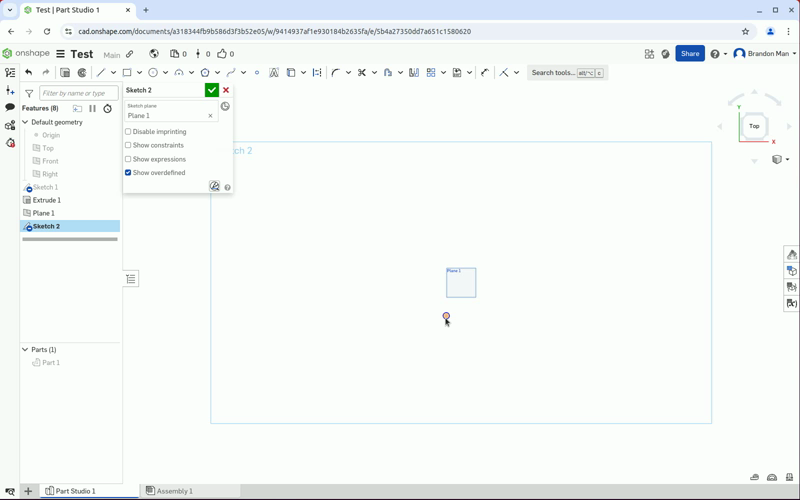
scroll(6)
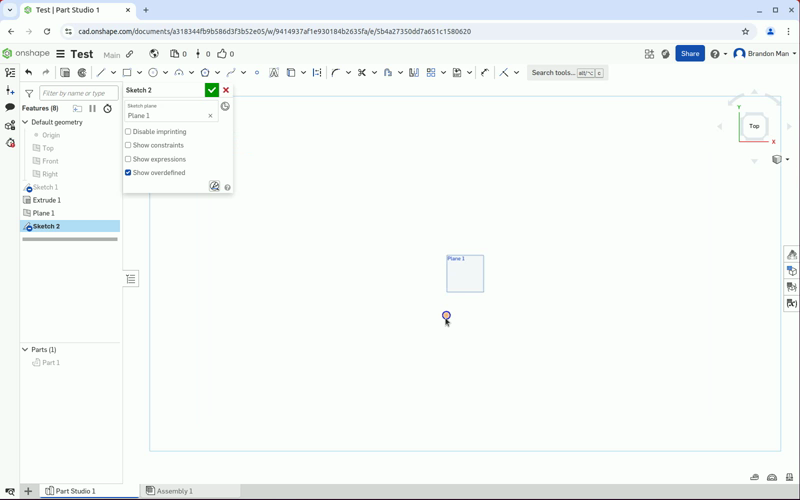
scroll(6)
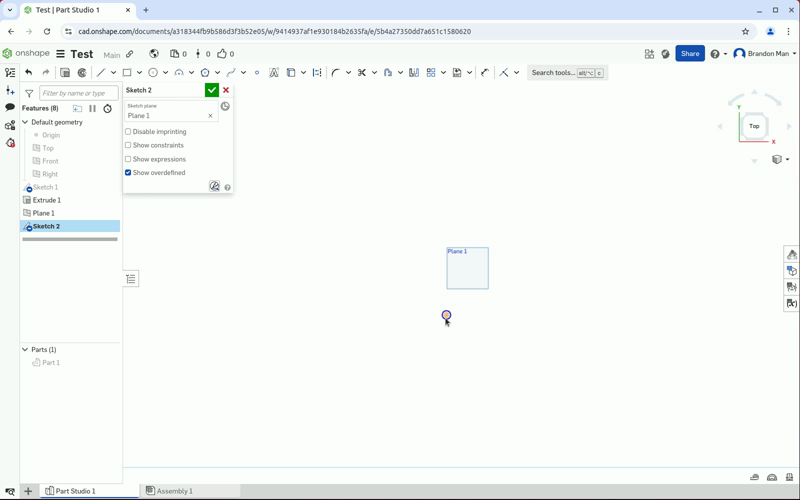
scroll(6)
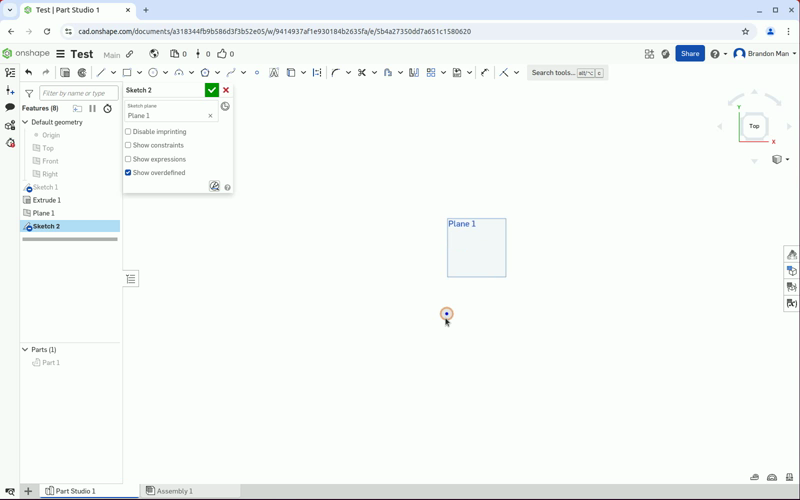
scroll(6)
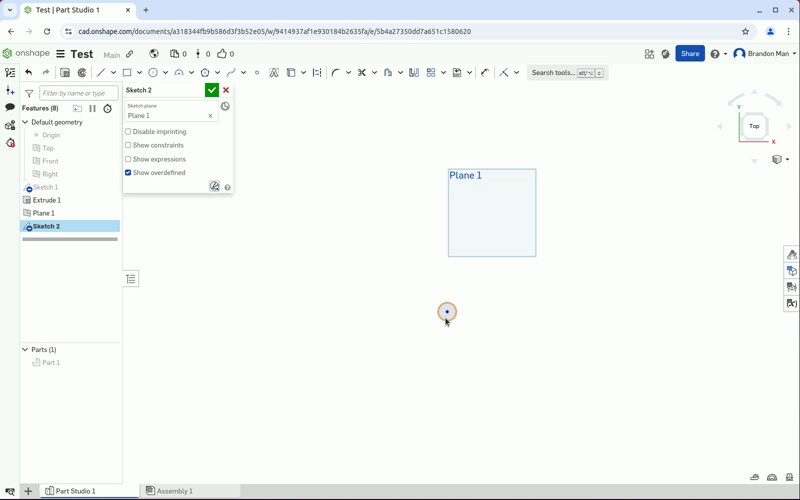
scroll(6)
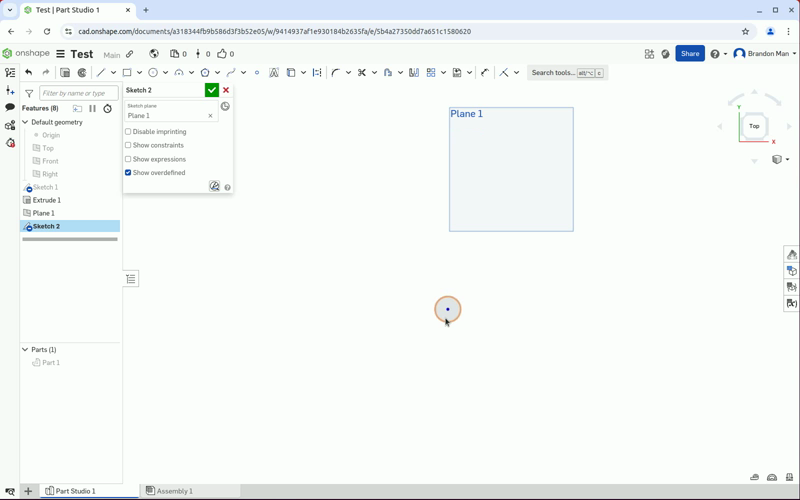
scroll(6)
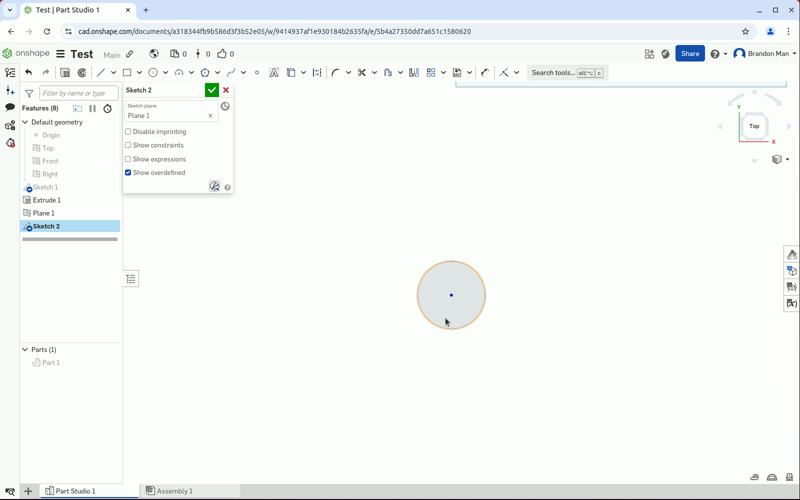
click(445, 317)
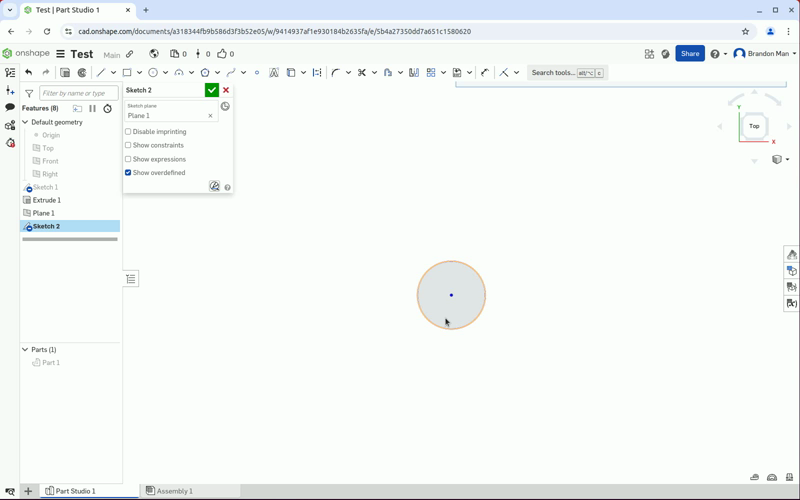
scroll(-6)
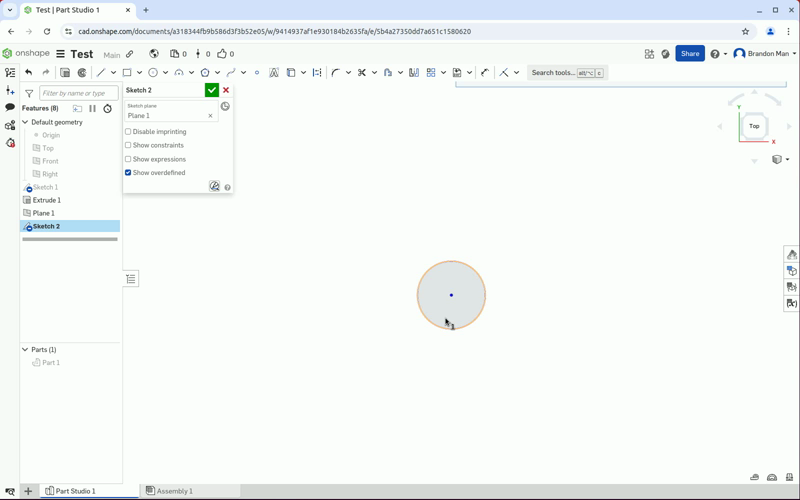
scroll(-6)
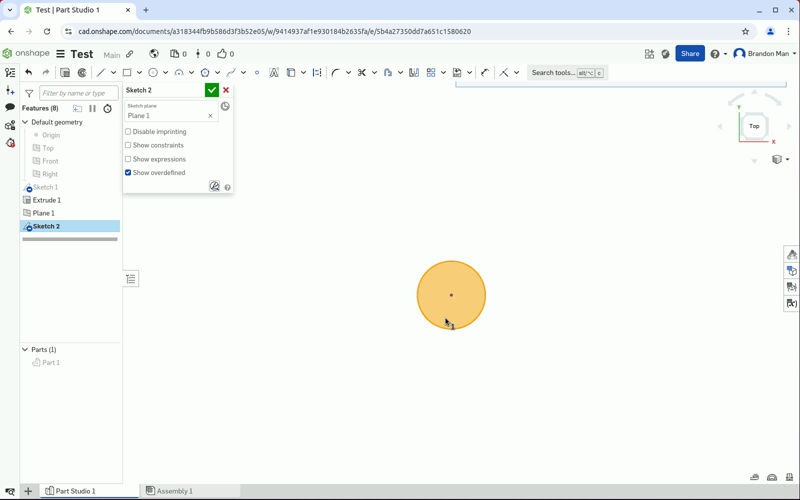
scroll(-6)
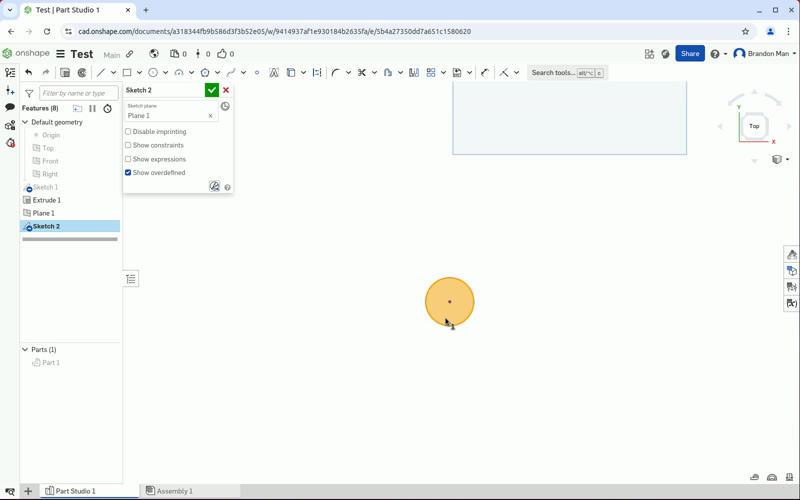
scroll(-6)
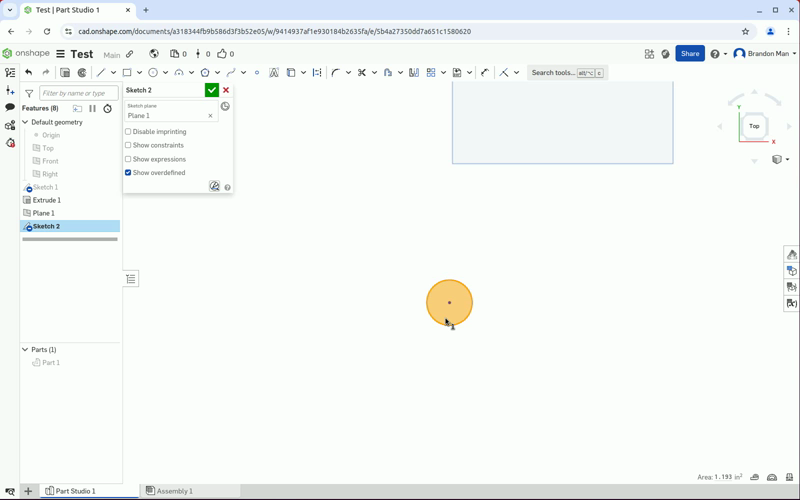
scroll(-6)
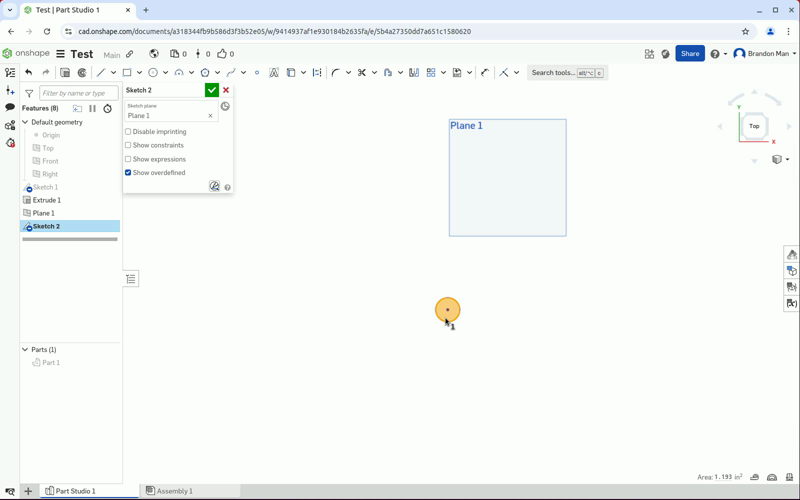
scroll(-6)
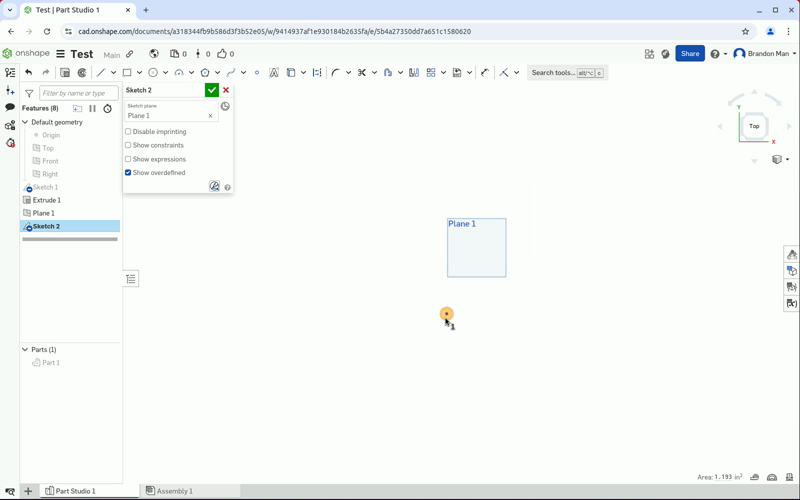
scroll(-6)
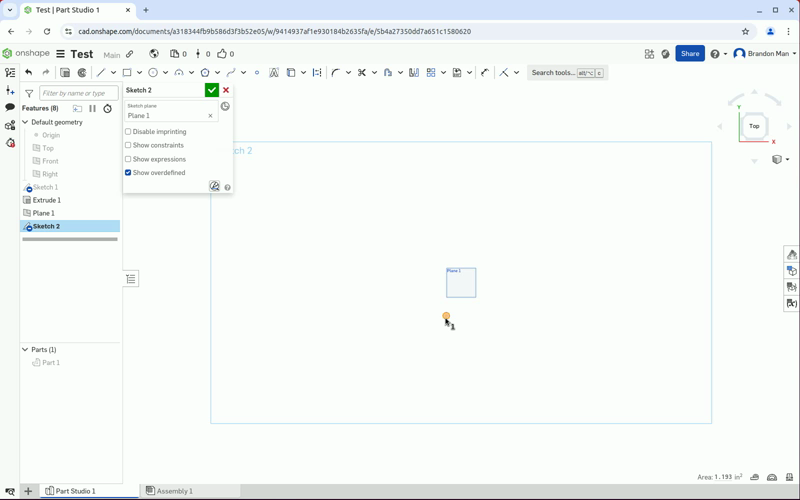
mouse_move(73, 352)
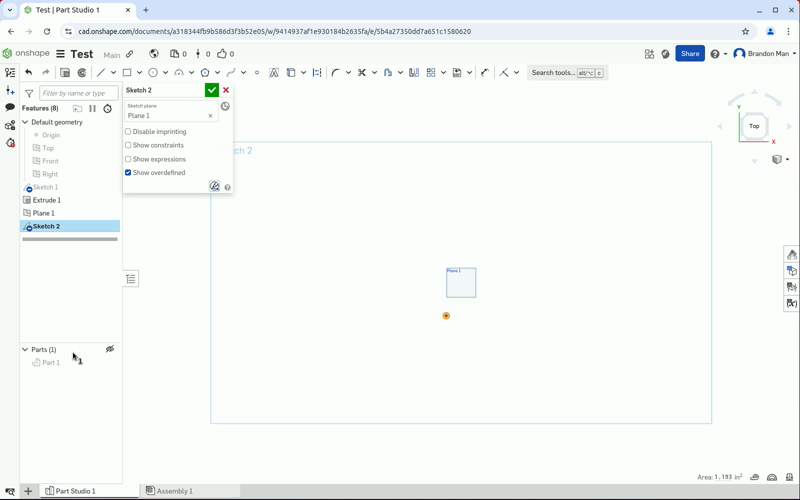
key(shift+y)
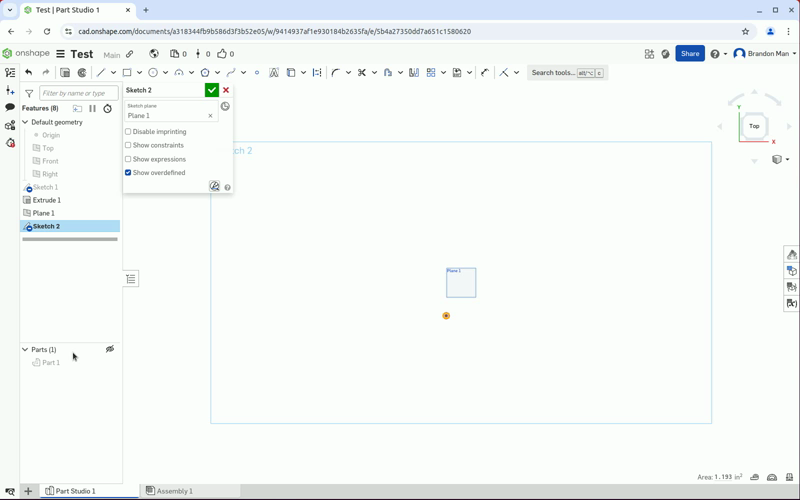
key(shift+e)
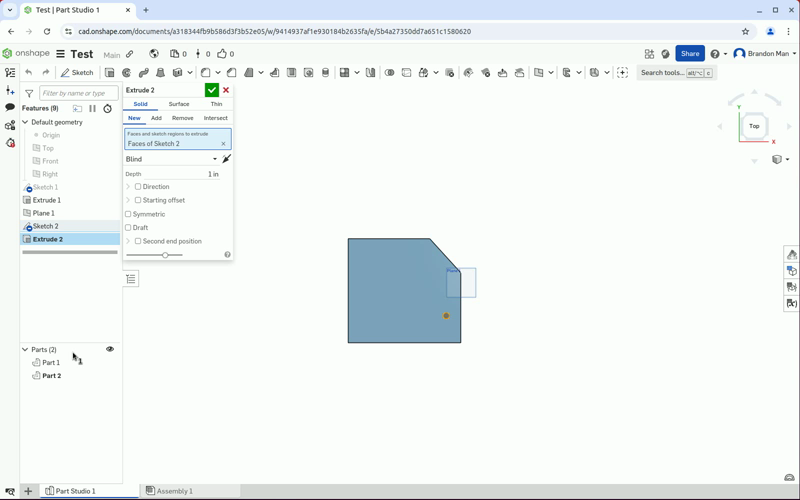
mouse_move(143, 106)
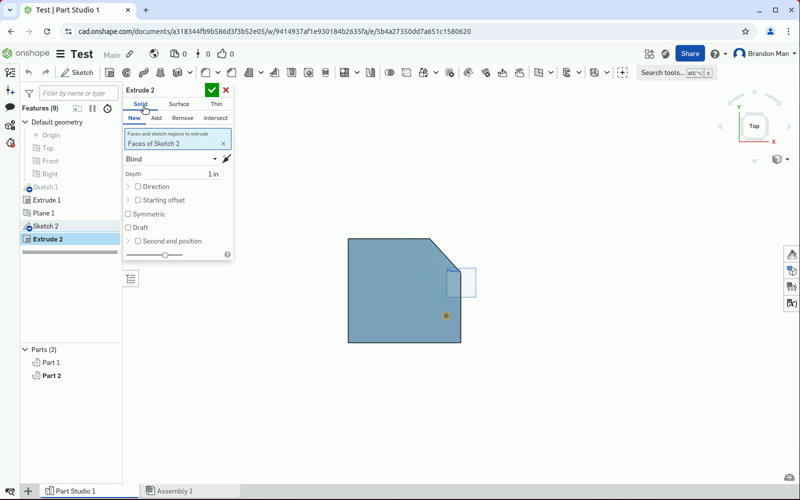
click(143, 106)
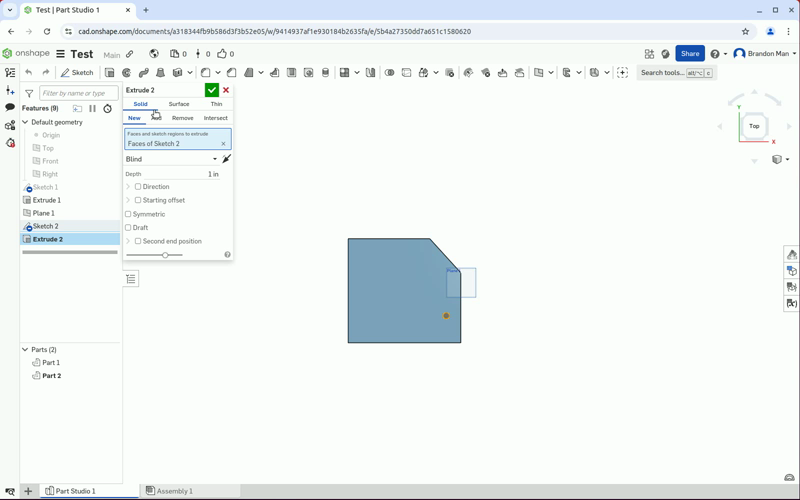
mouse_move(186, 120)
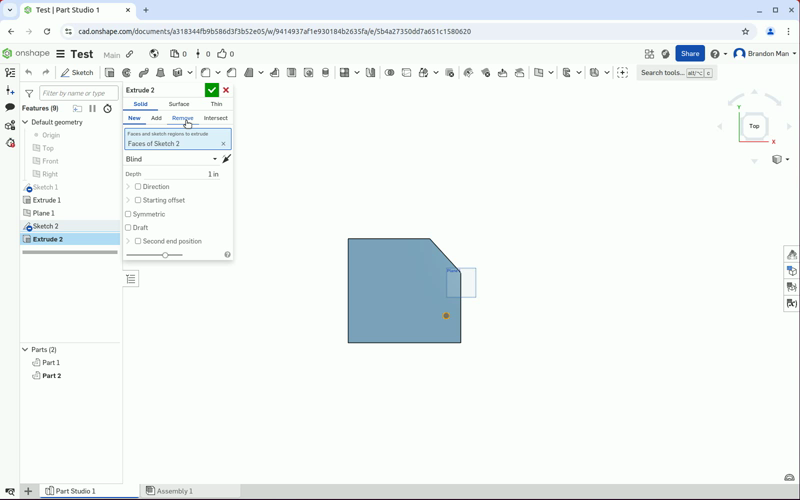
click(186, 120)
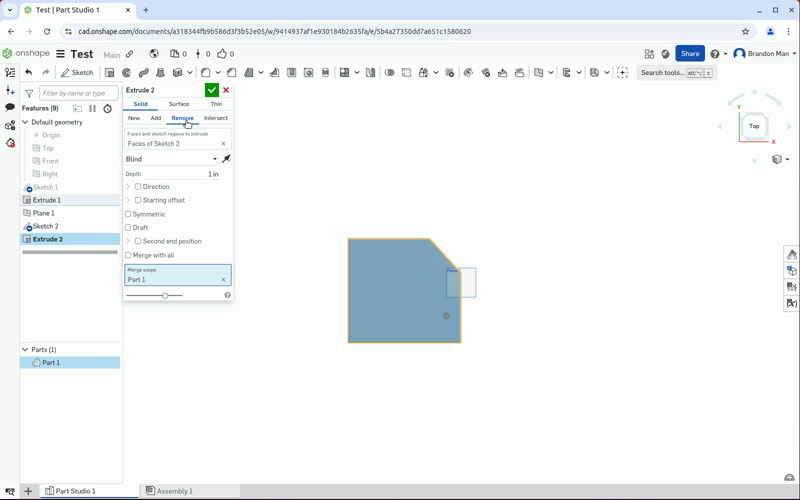
key(tab, 4)
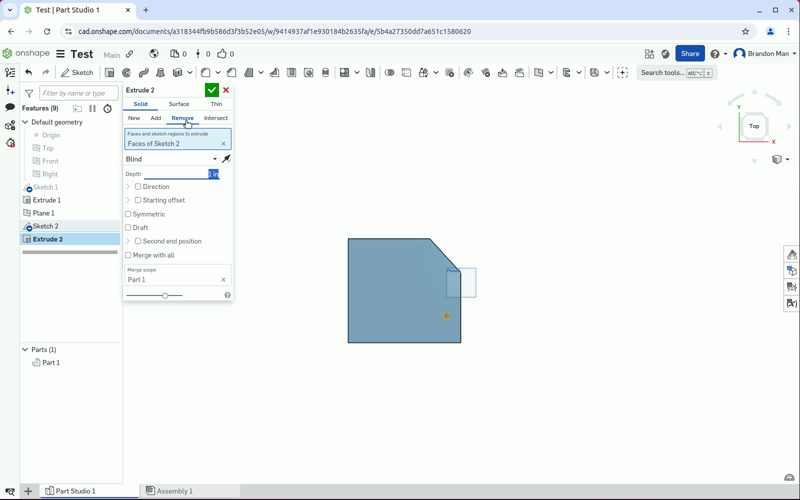
text(0.241)
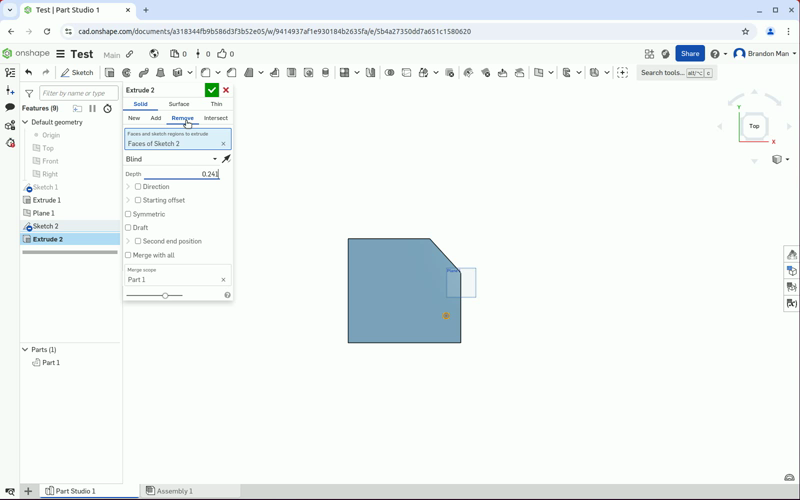
key(tab, 6)
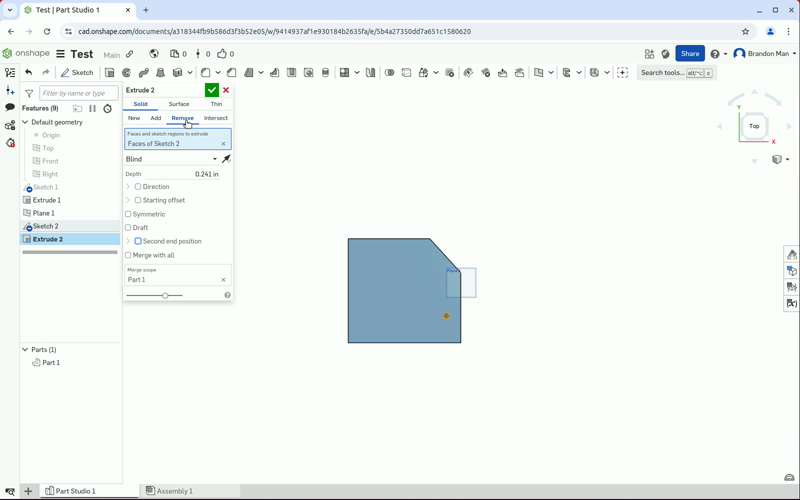
key(space)
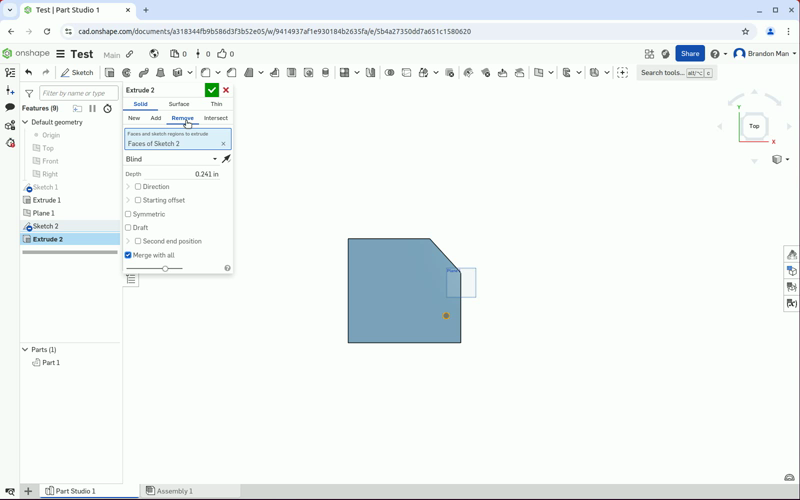
key(enter)
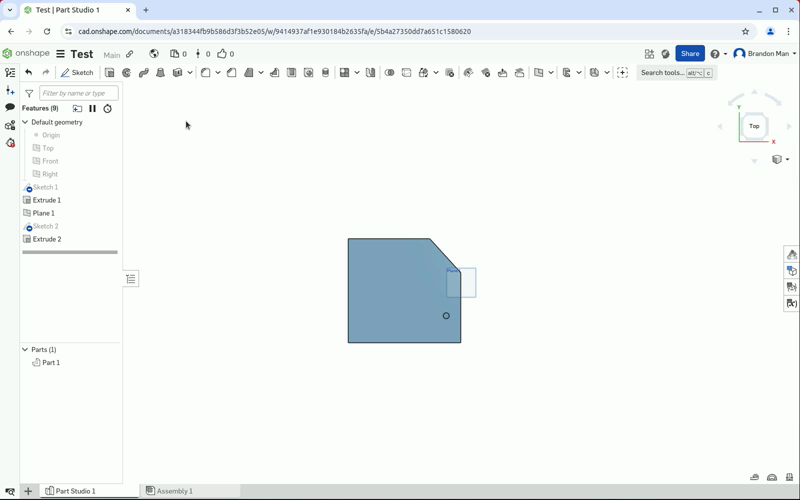
key(shift+h)
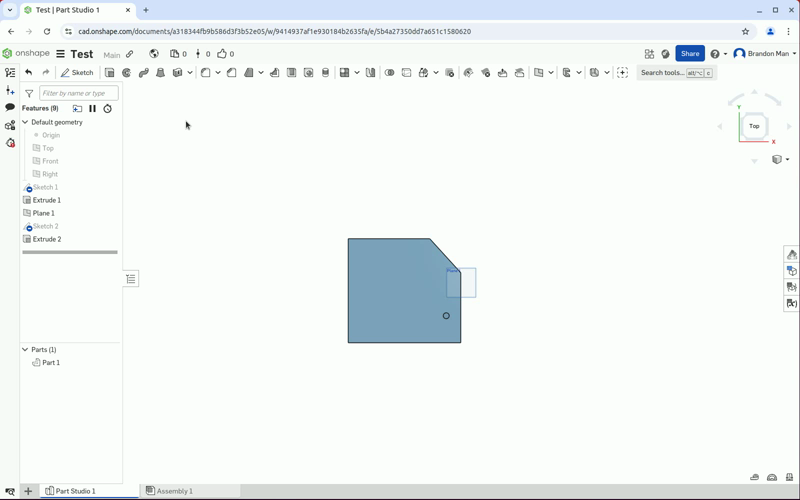
key(shift+h)
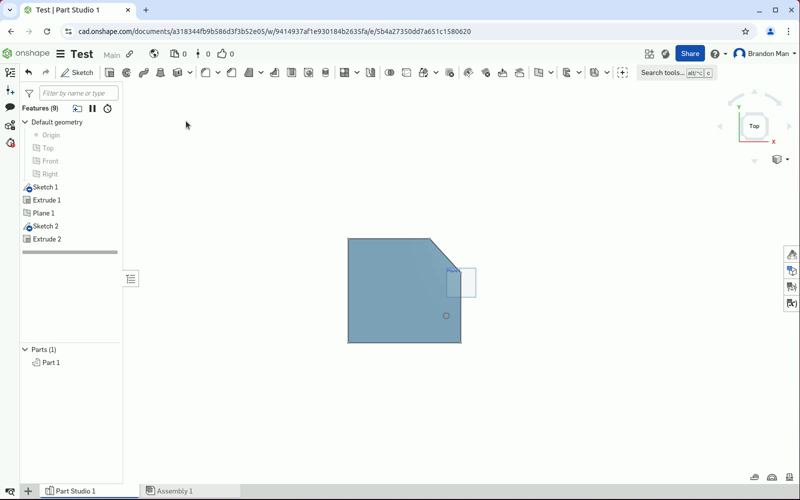
key(shift+7)
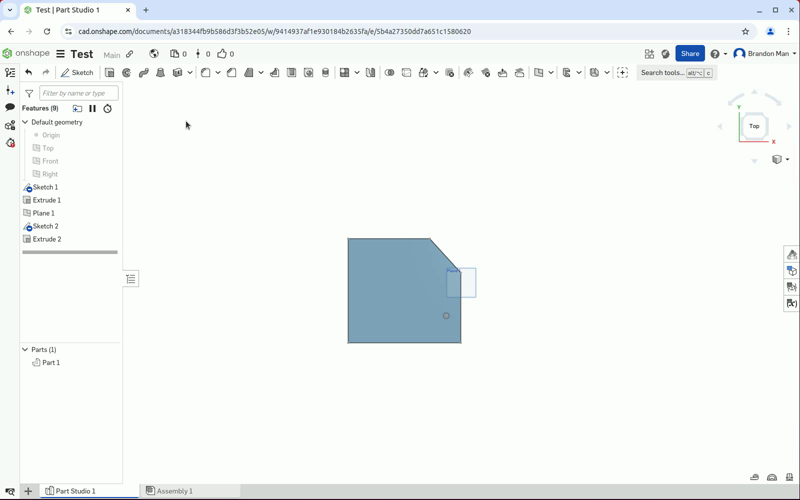
key(up, 3)
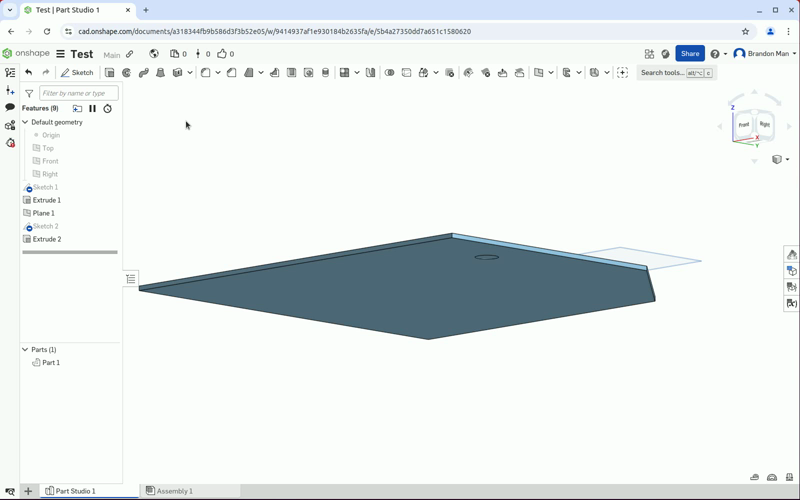
key(left, 3)
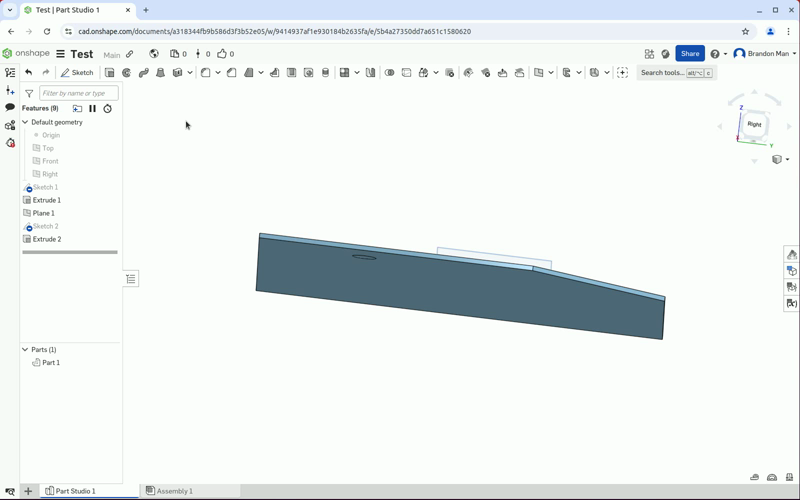
key(right, 3)
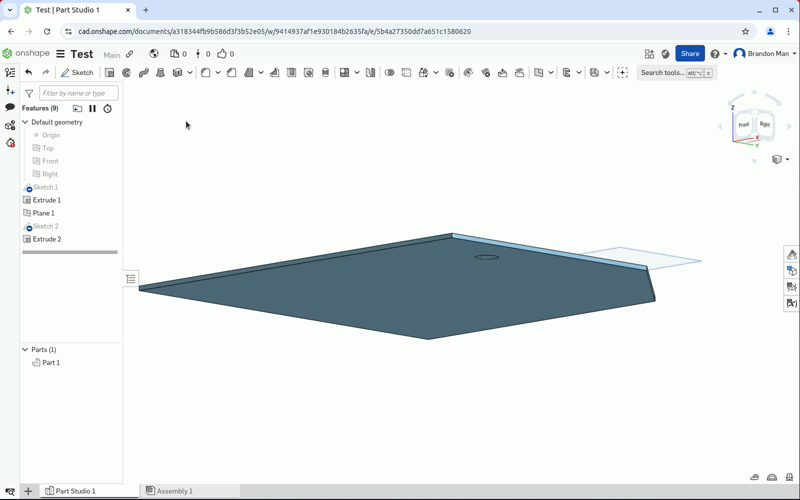
key(down, 3)
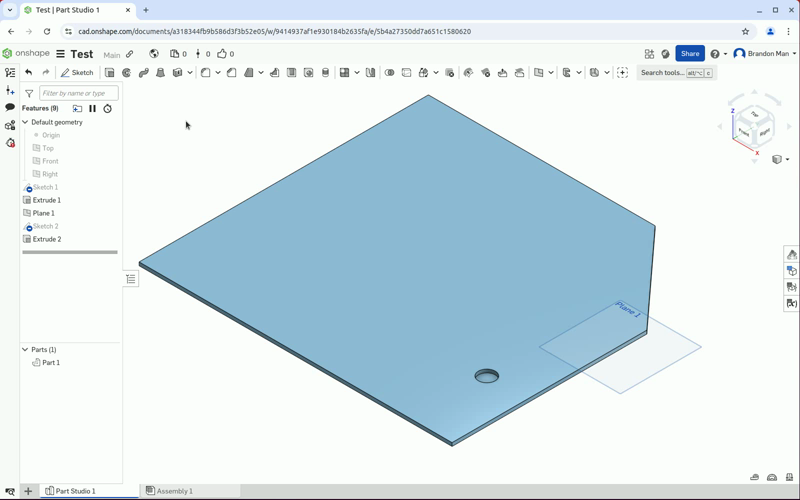
mouse_move(73, 189)
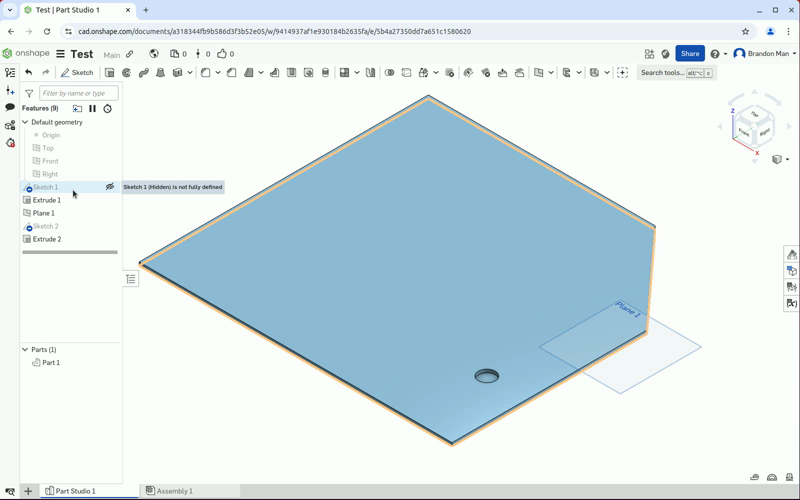
click(73, 189)